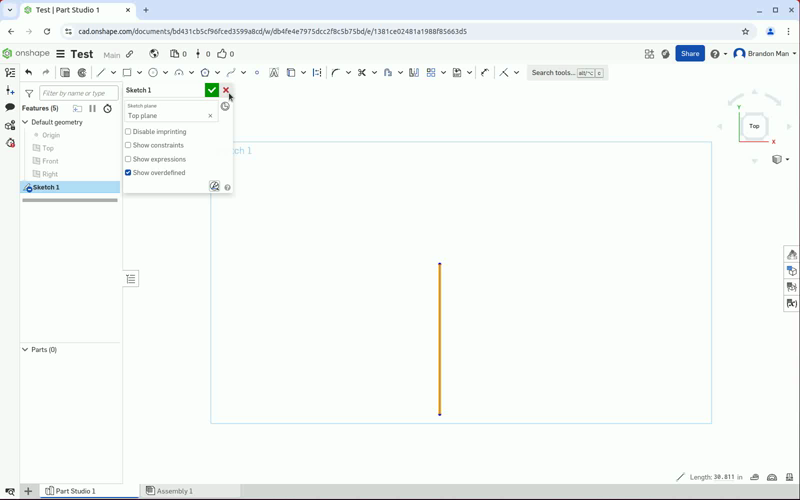
key(shift+h)
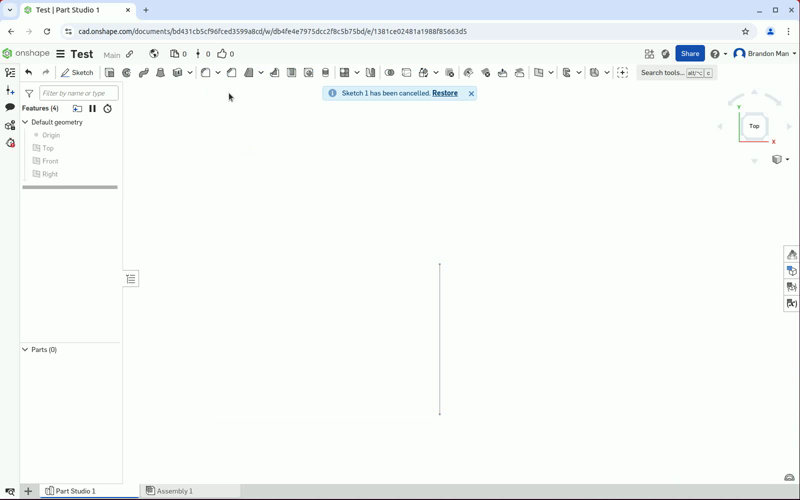
mouse_move(73, 352)
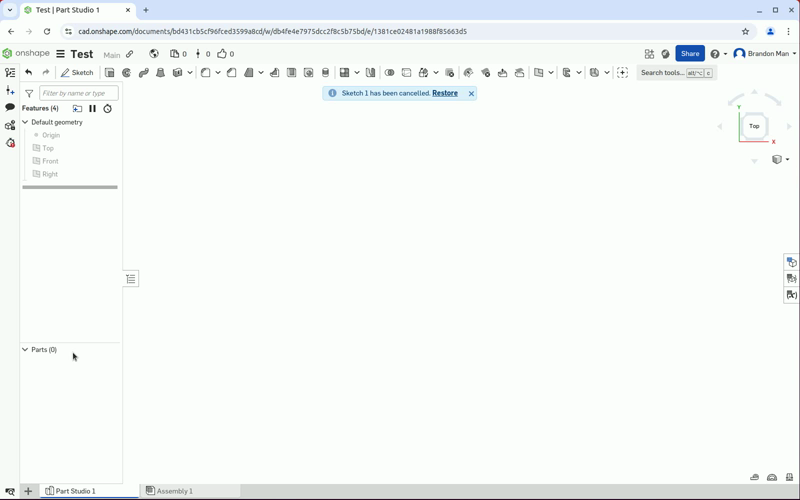
key(y)
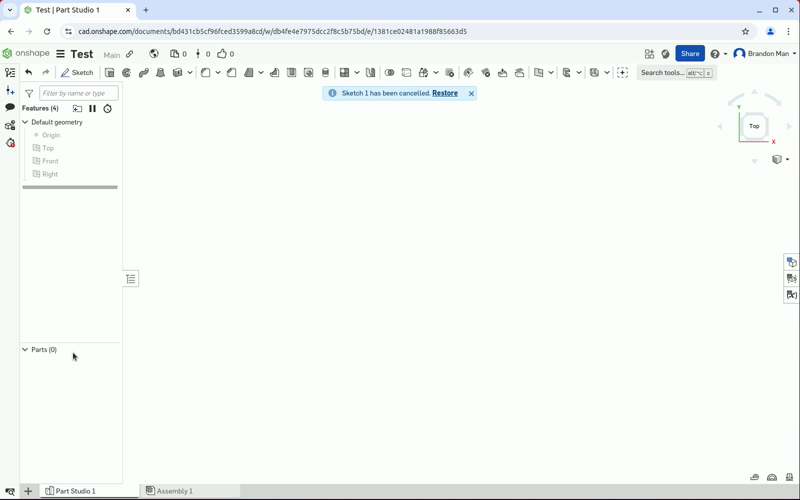
key(shift+p)
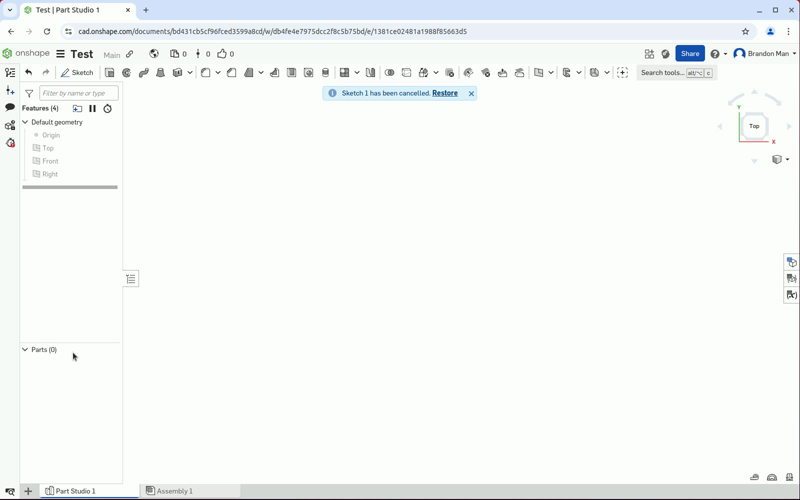
key(space)
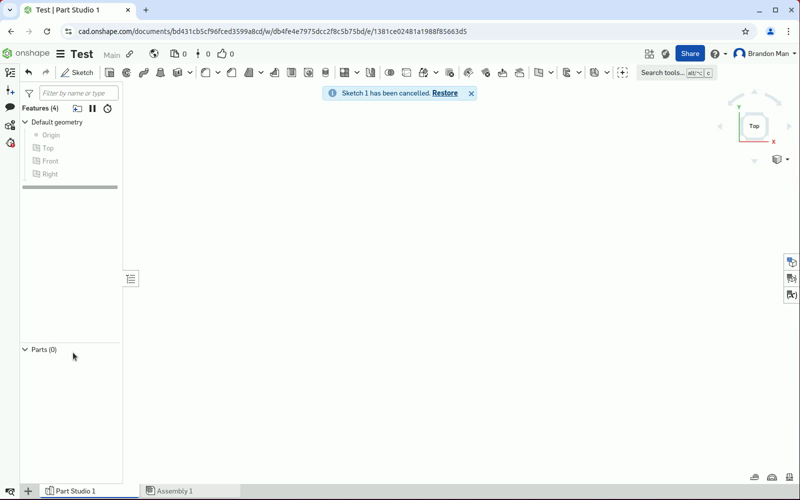
key_down(shift)
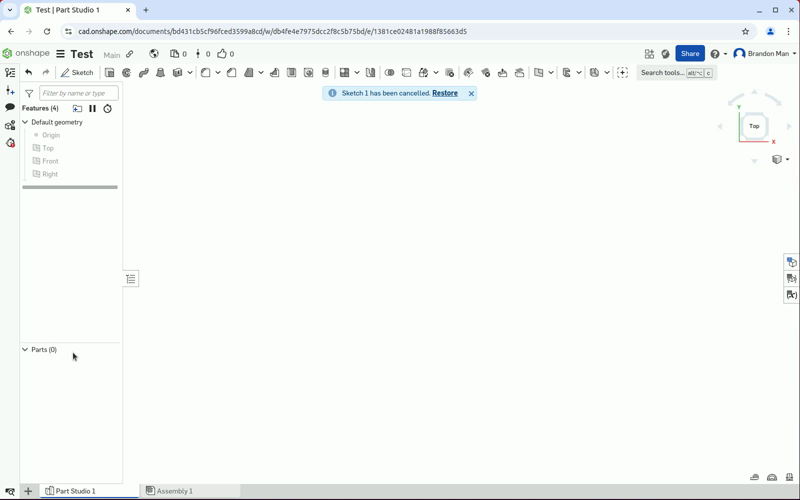
key(up)
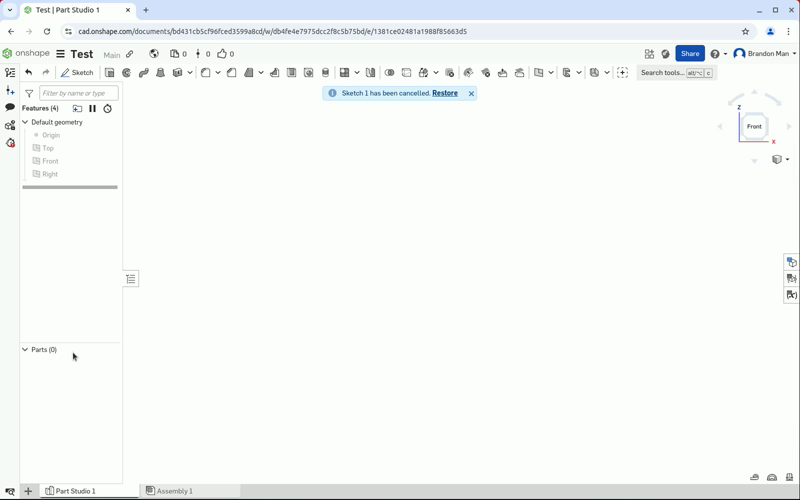
key_up(shift)
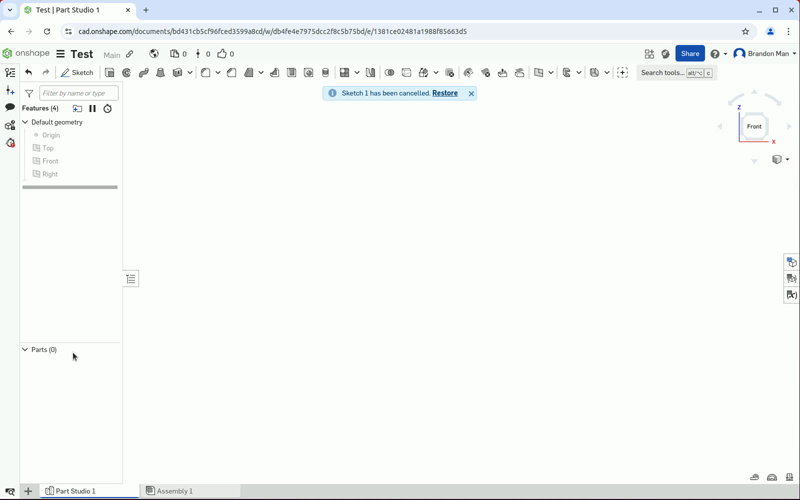
key(space)
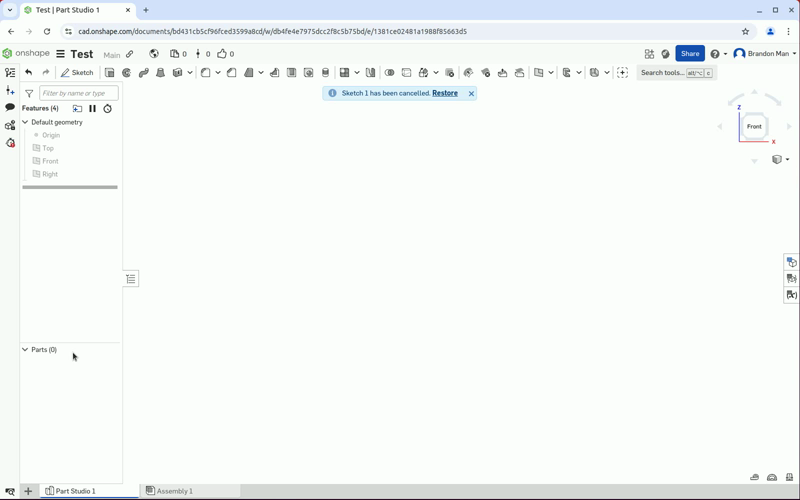
key_down(shift)
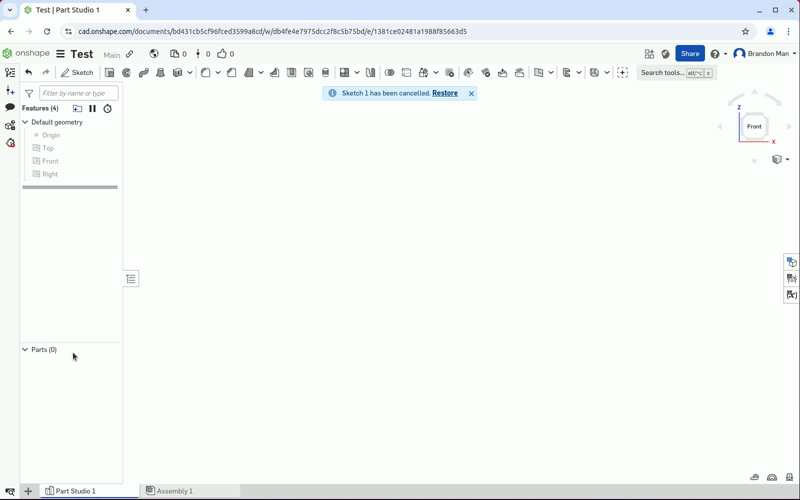
key(left)
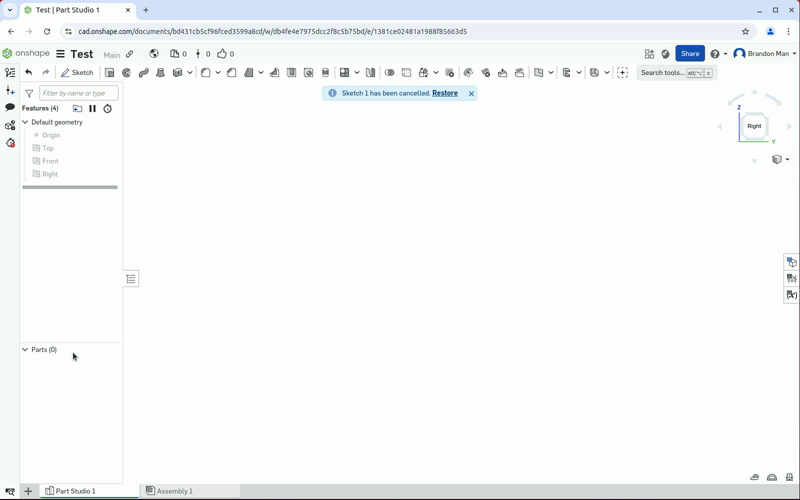
key_up(shift)
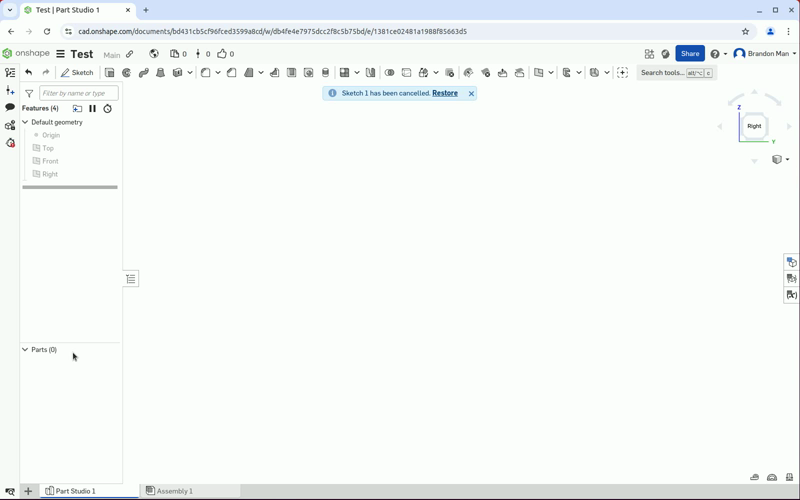
mouse_move(73, 352)
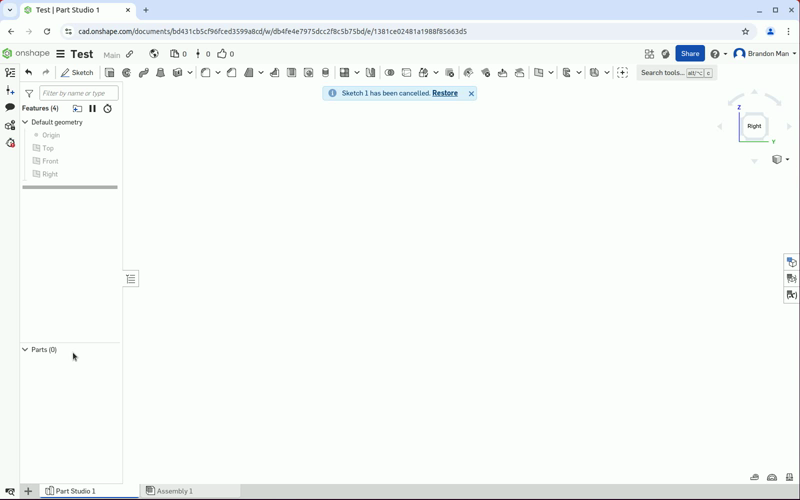
key(shift+y)
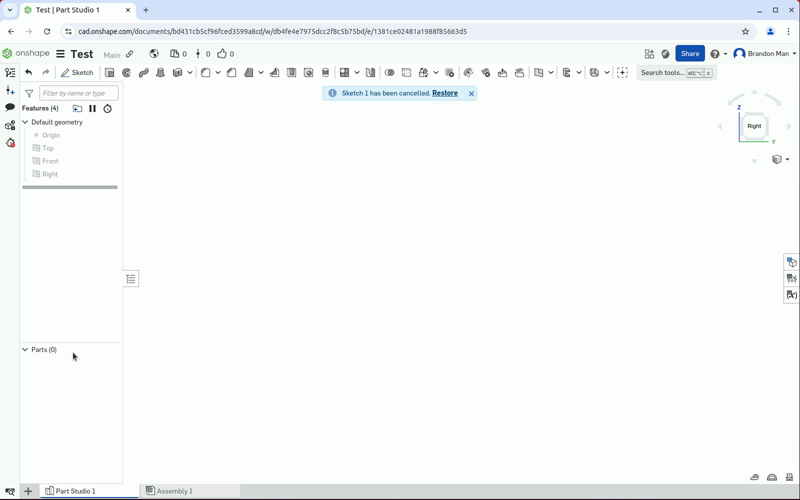
key(shift+s)
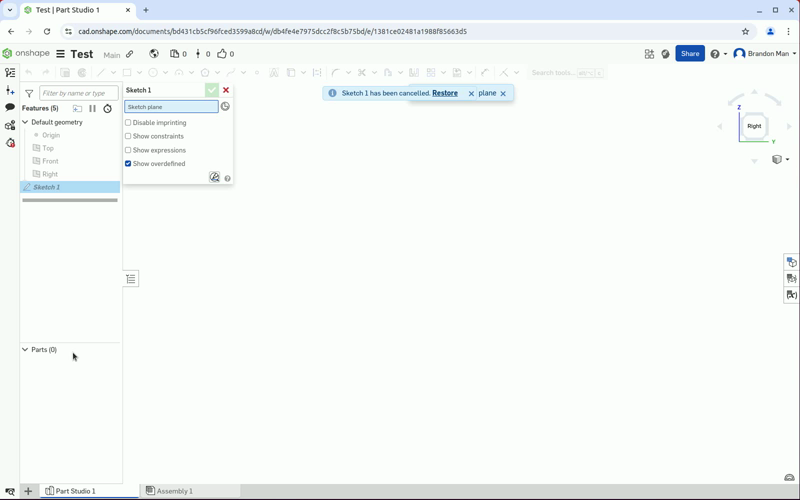
mouse_move(73, 176)
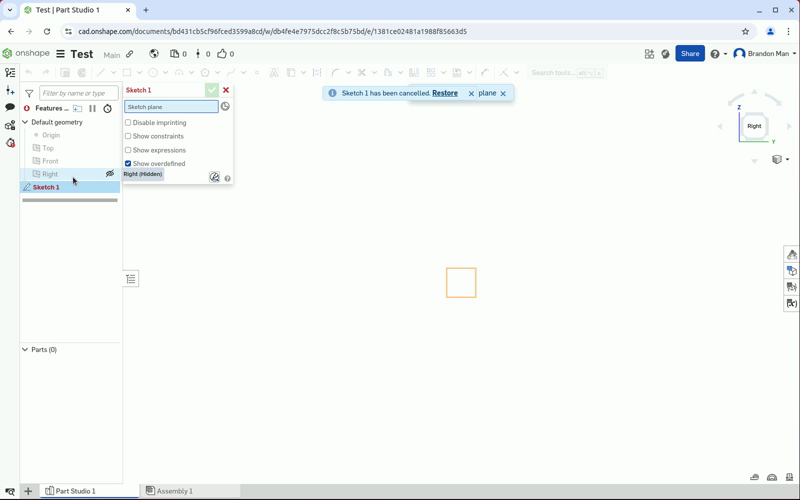
click(73, 176)
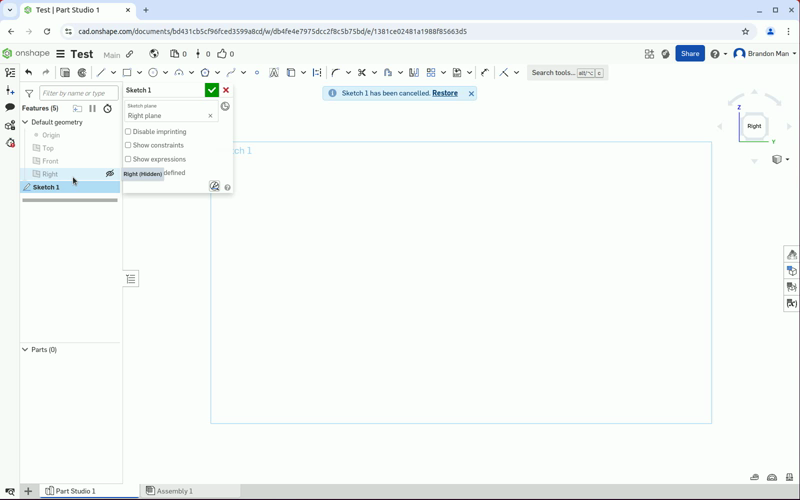
mouse_move(73, 352)
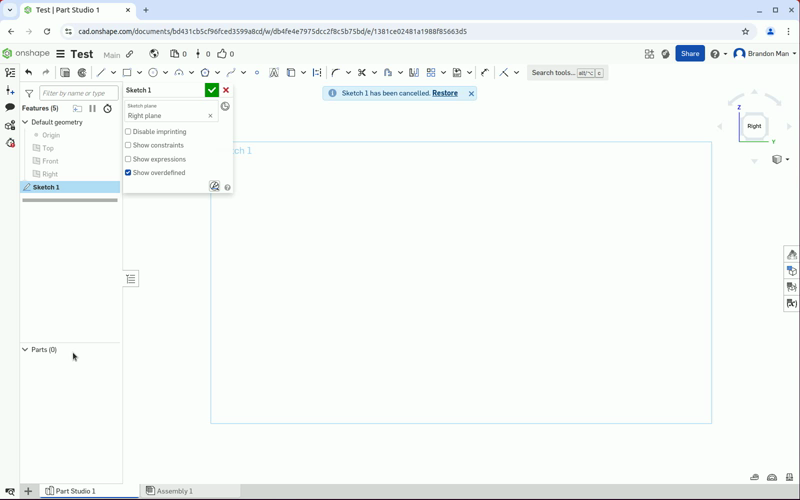
key(y)
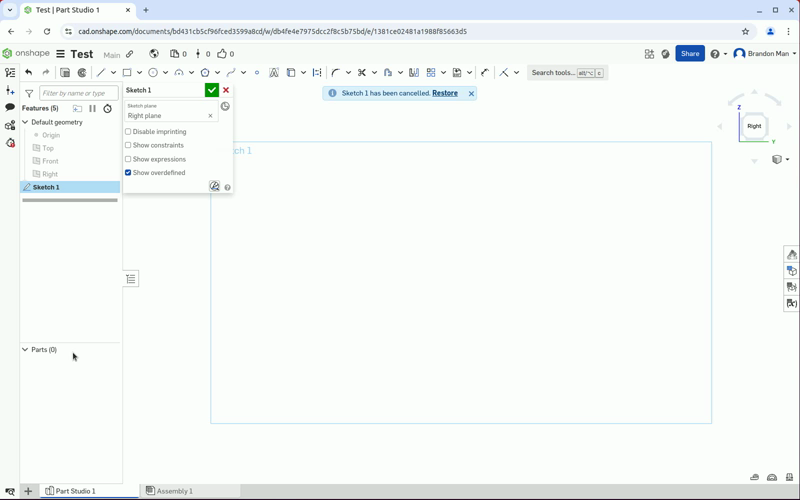
key(l)
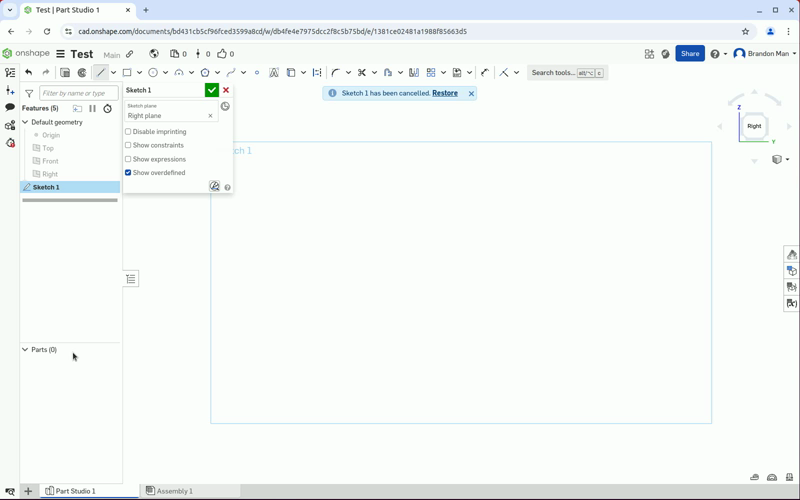
key_down(shift)
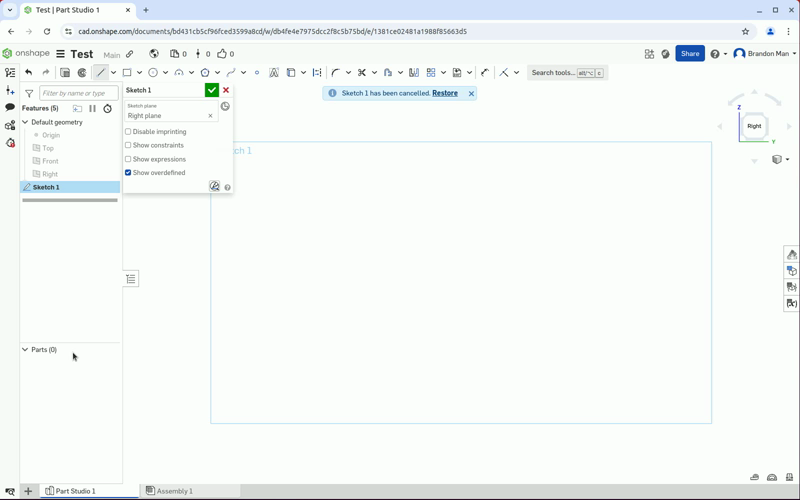
mouse_move(385, 295)
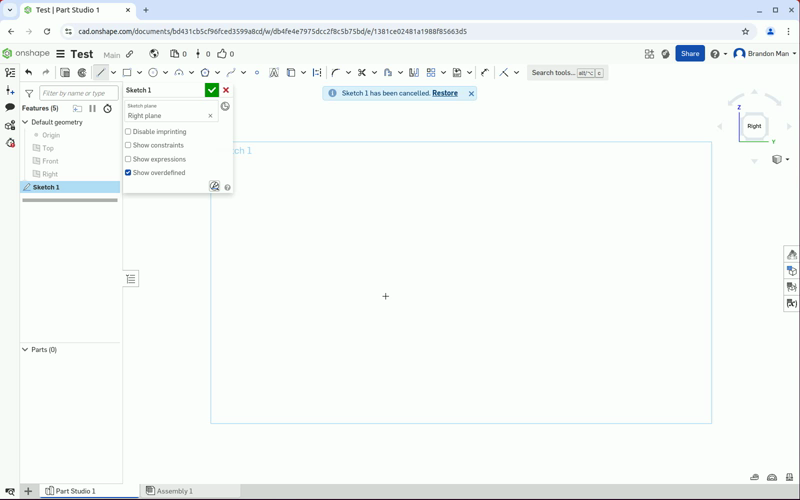
click(385, 295)
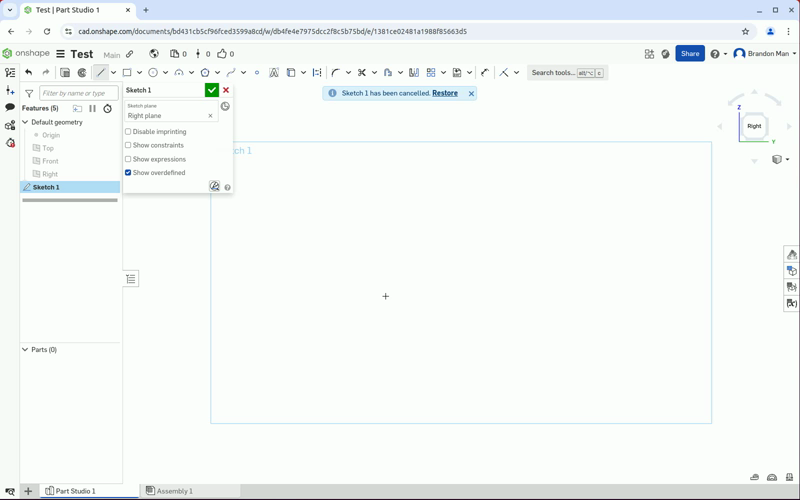
key_up(shift)
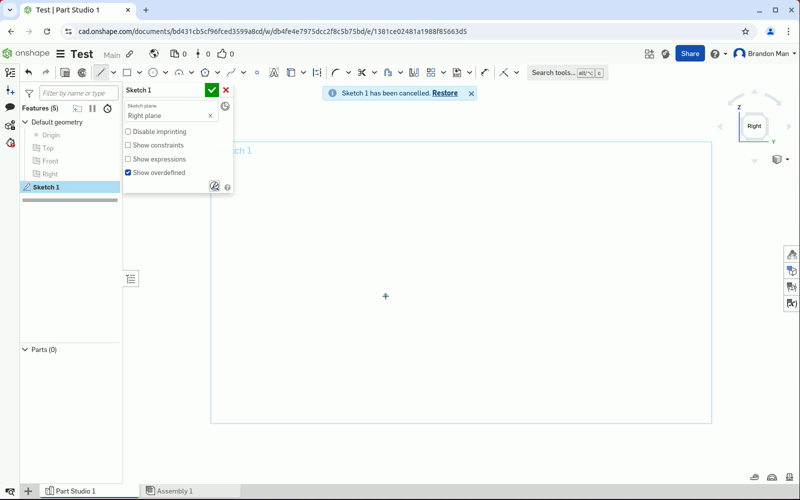
key_down(shift)
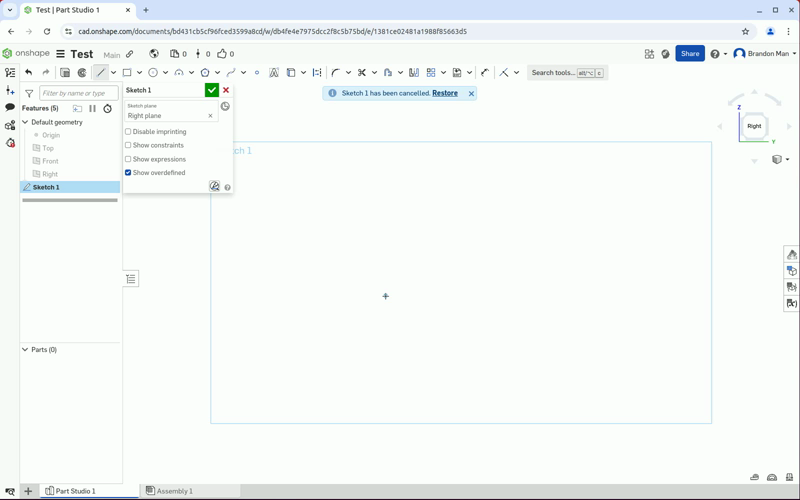
mouse_move(535, 295)
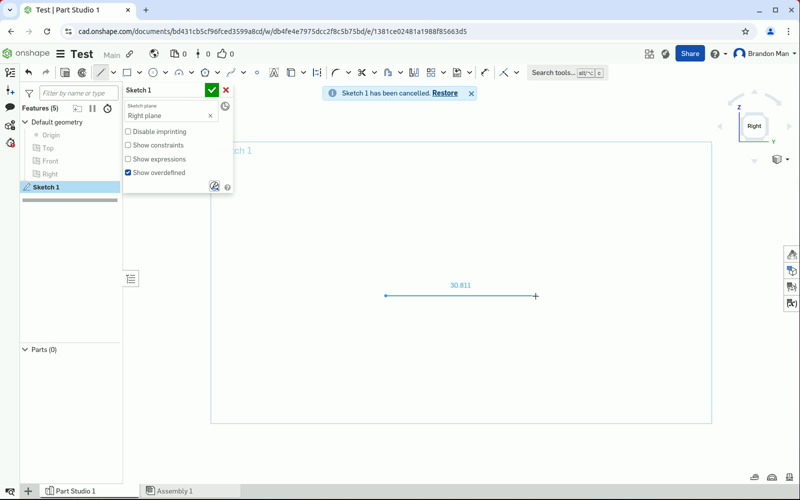
click(535, 295)
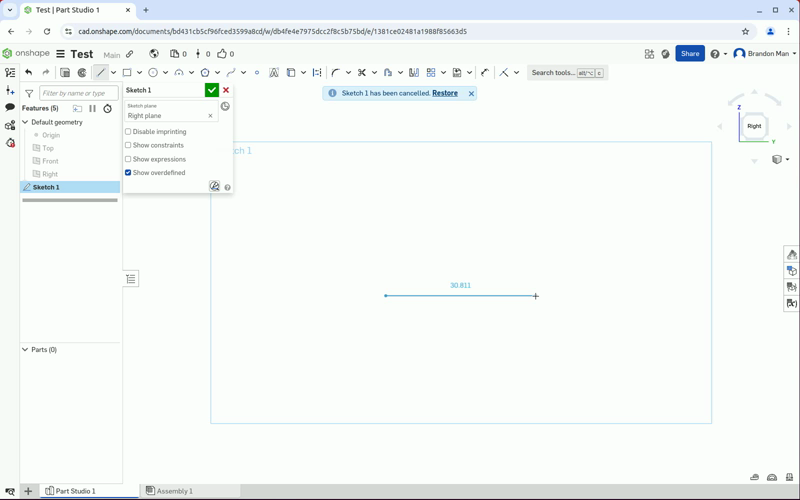
key_up(shift)
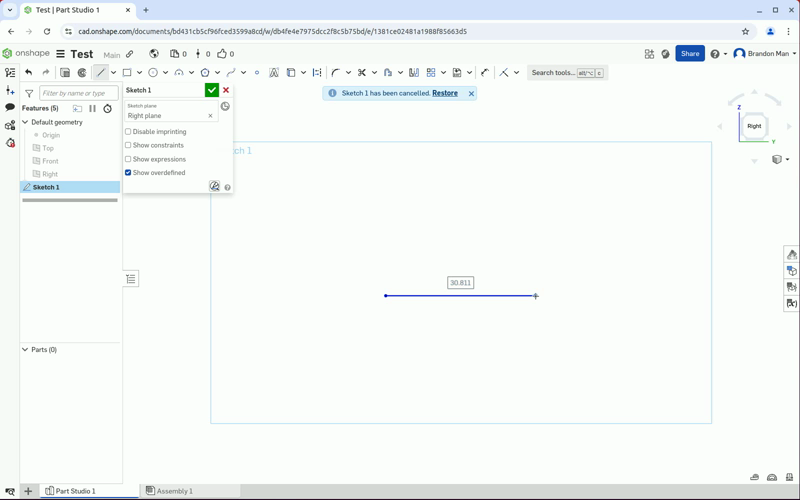
key_down(shift)
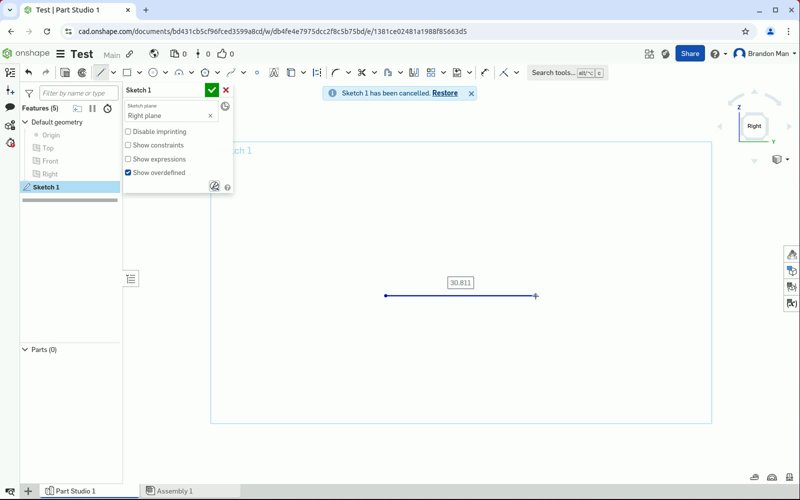
mouse_move(565, 295)
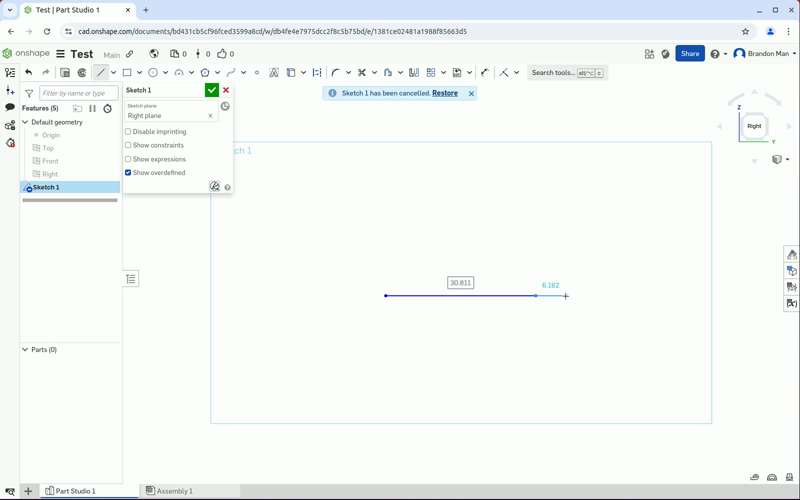
mouse_move(535, 270)
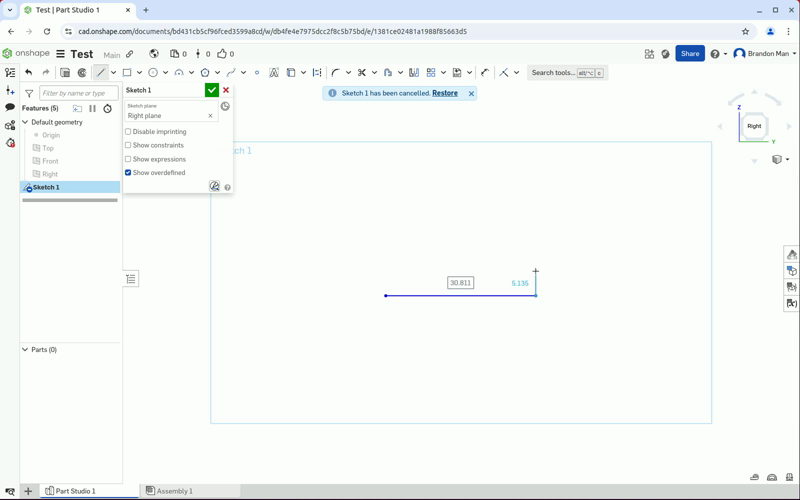
click(535, 270)
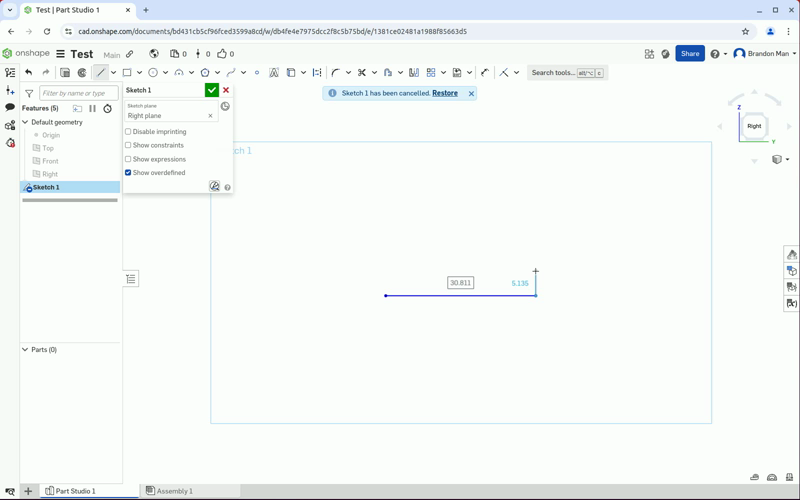
key_up(shift)
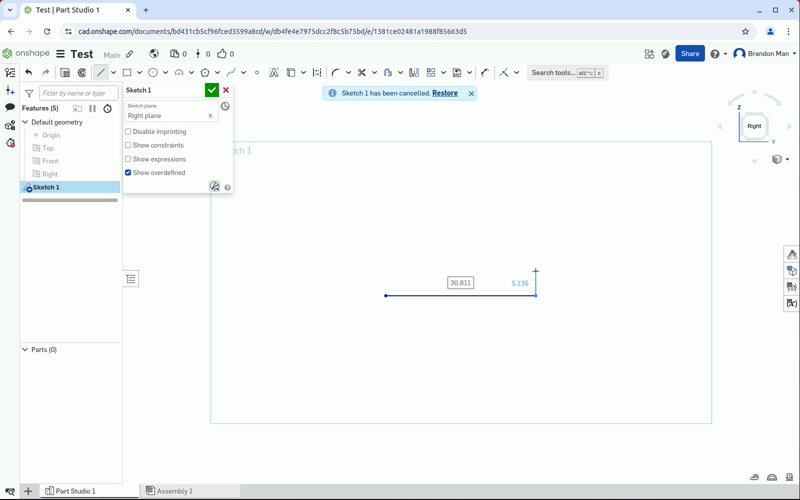
key_down(shift)
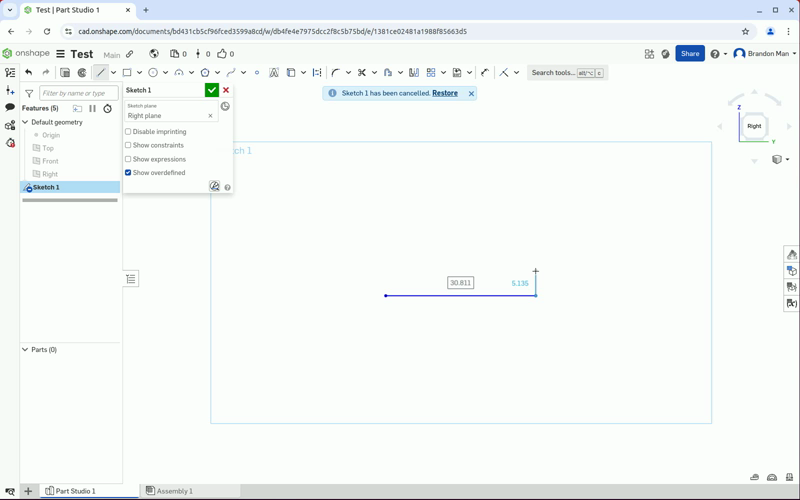
mouse_move(385, 270)
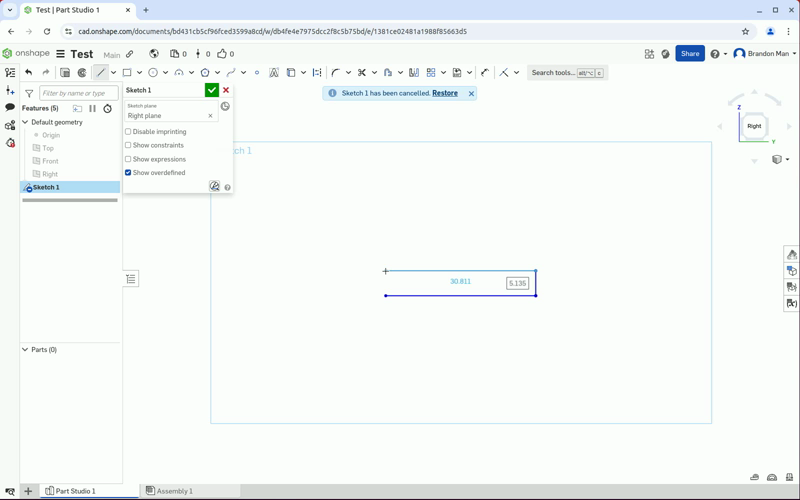
click(385, 270)
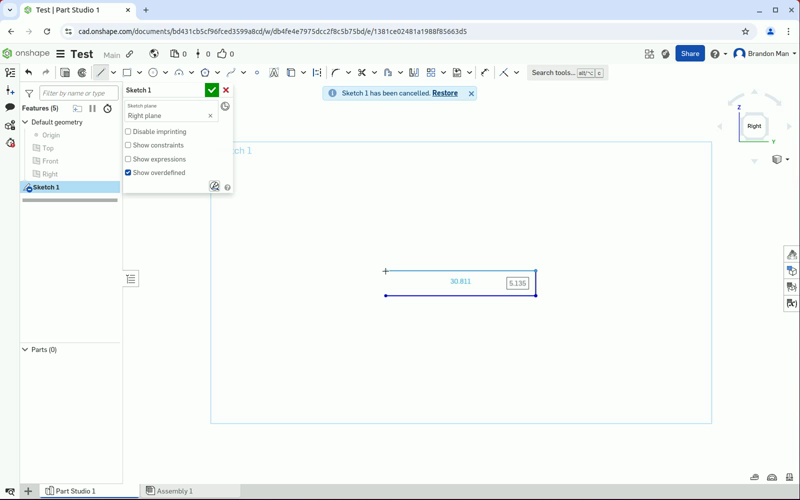
key_up(shift)
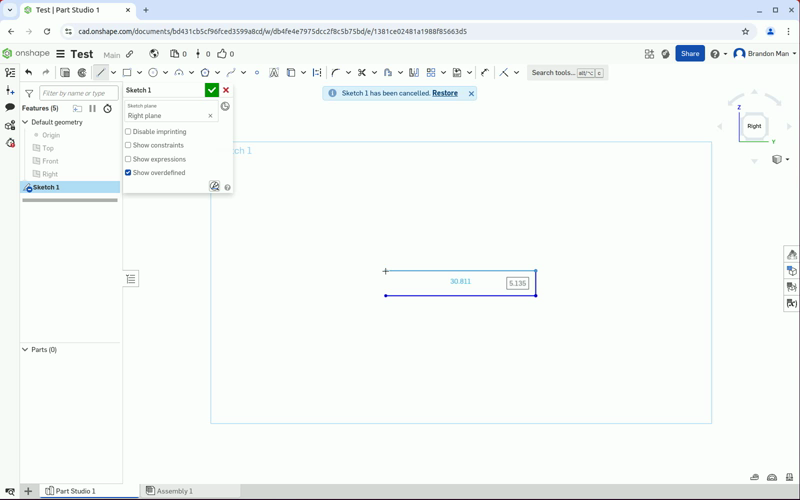
mouse_move(415, 270)
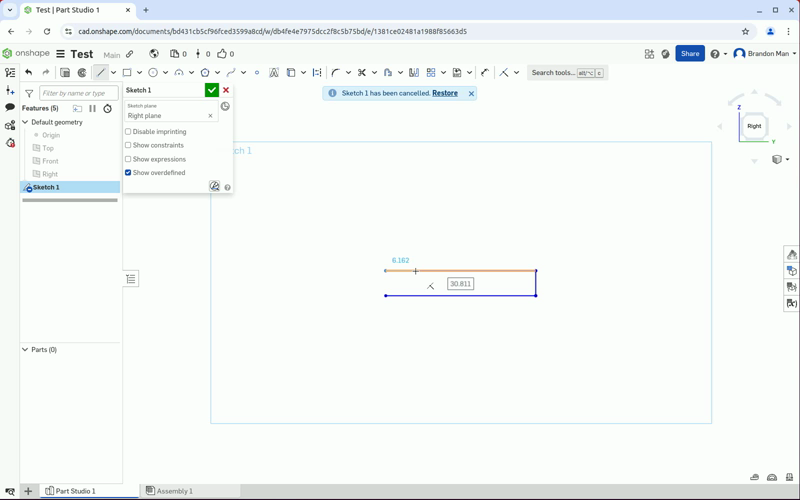
key_down(shift)
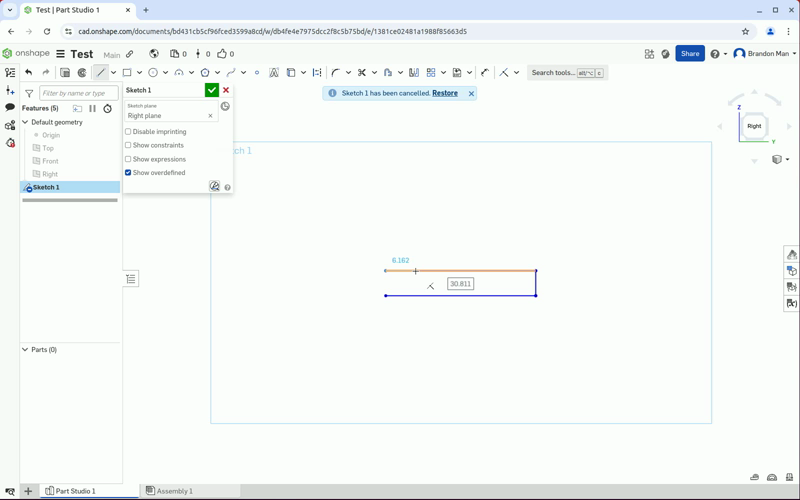
mouse_move(385, 295)
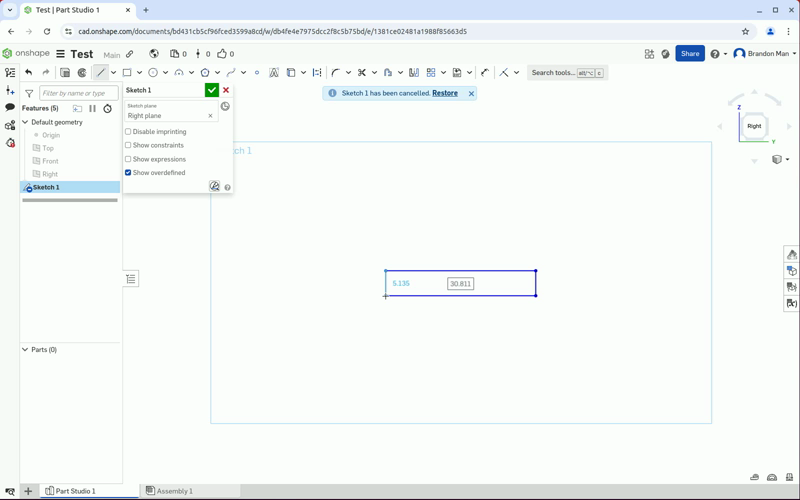
key_up(shift)
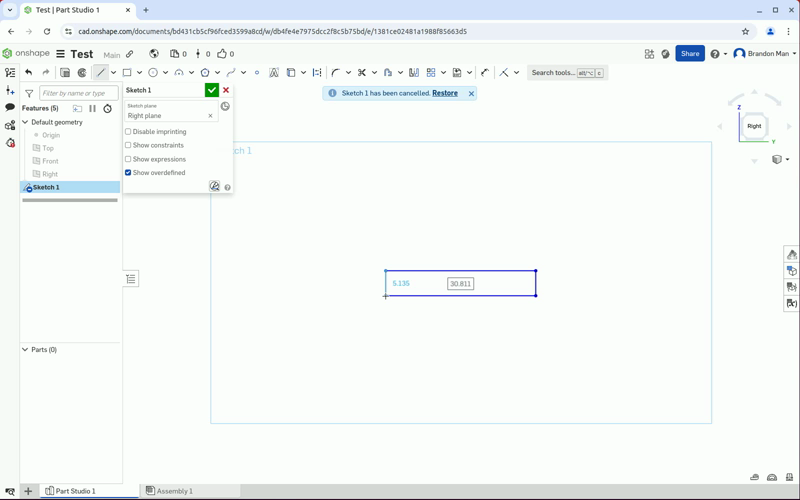
click(385, 295)
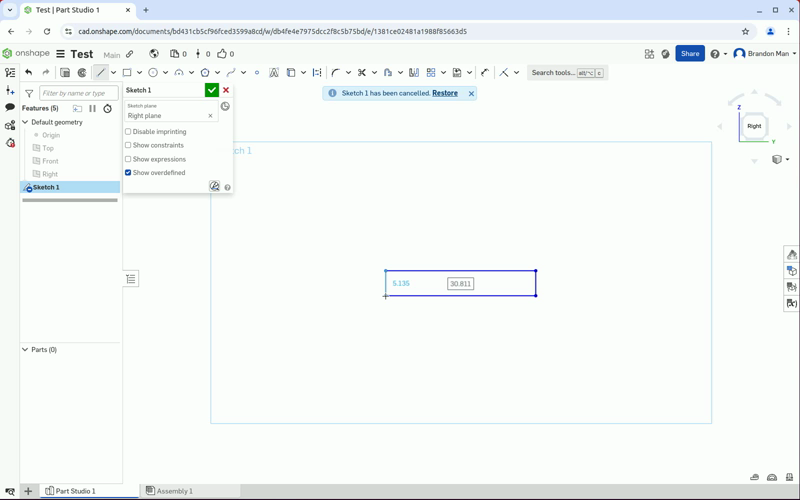
key(esc)
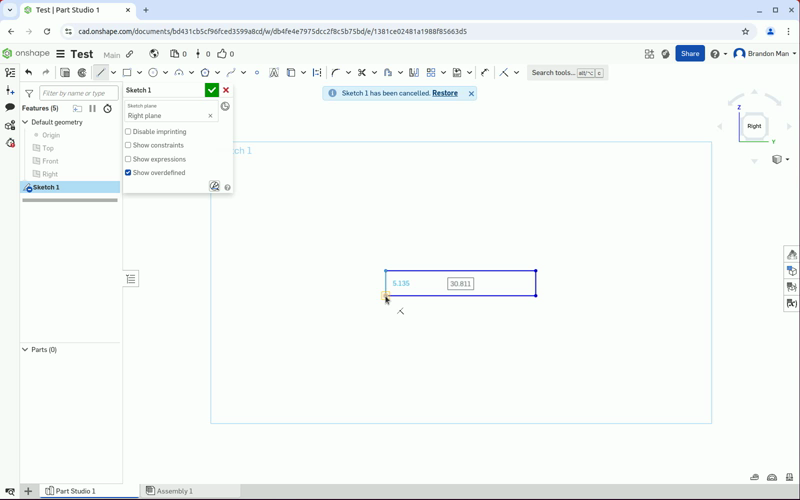
mouse_move(406, 281)
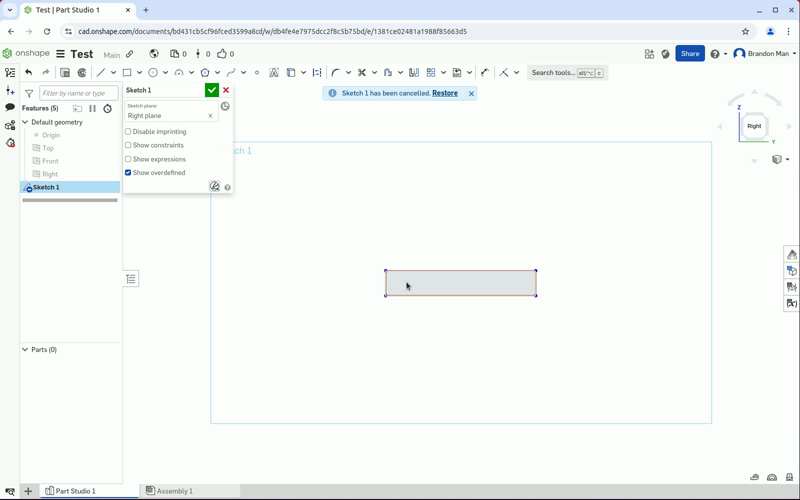
click(406, 281)
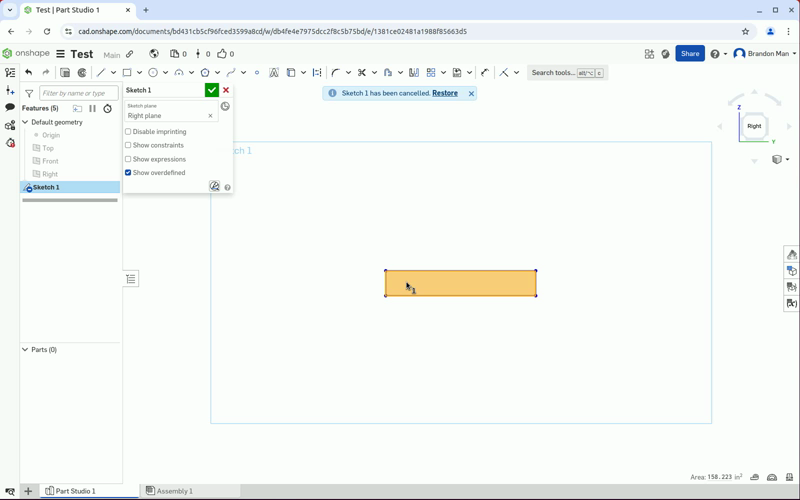
mouse_move(73, 352)
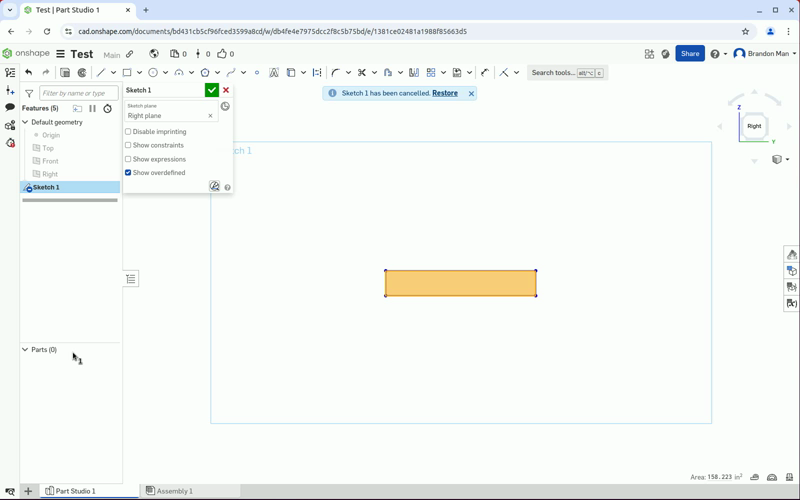
key(shift+y)
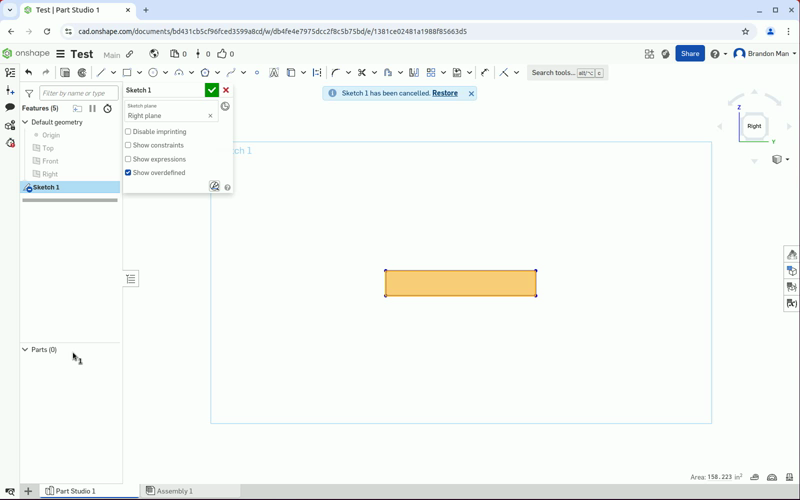
key(shift+e)
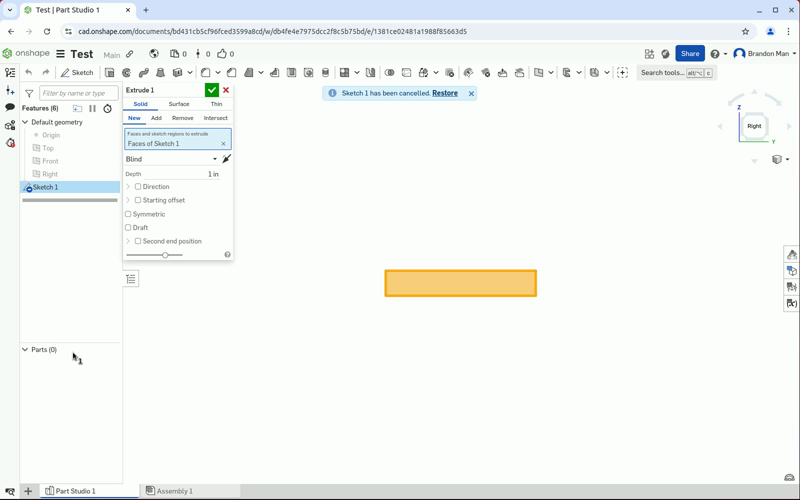
mouse_move(143, 106)
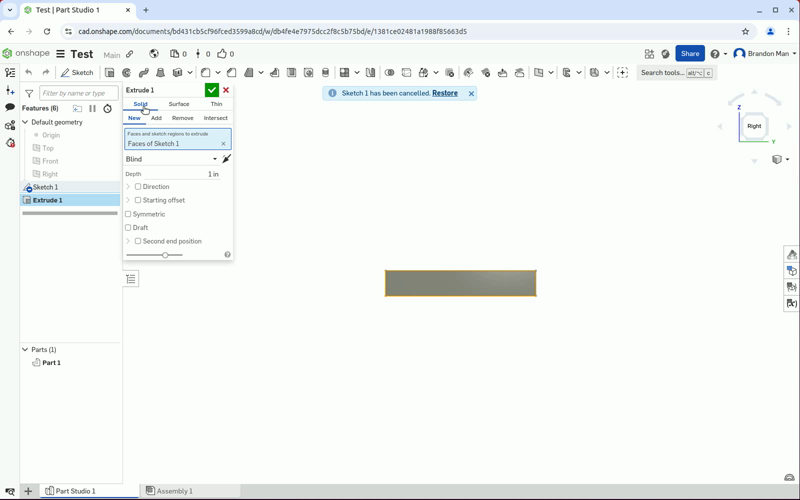
click(143, 106)
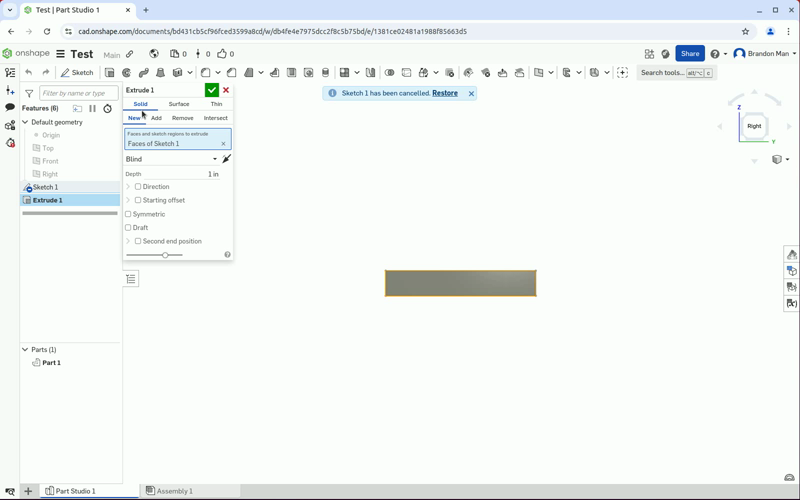
mouse_move(137, 120)
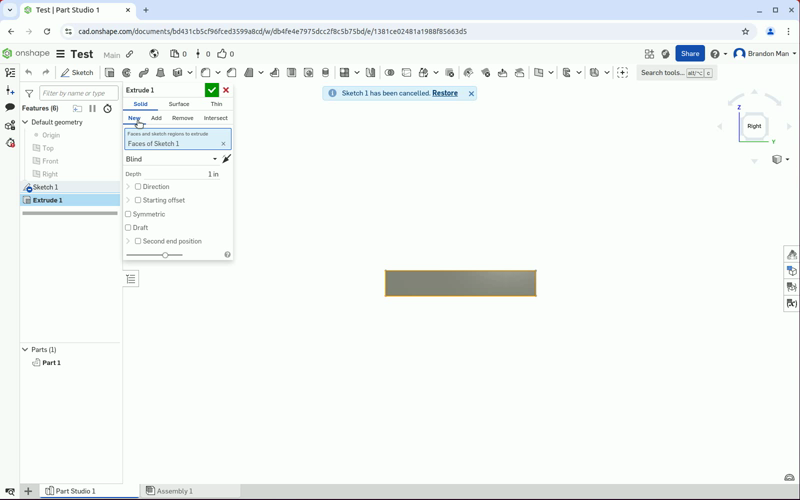
click(137, 120)
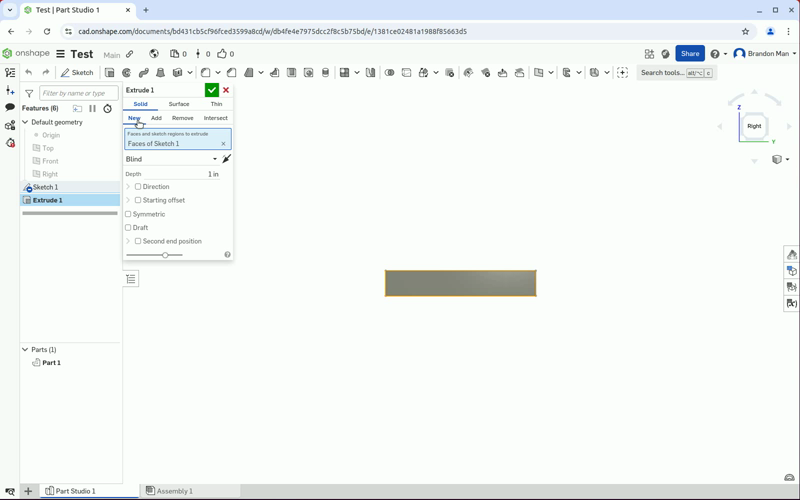
key(tab, 4)
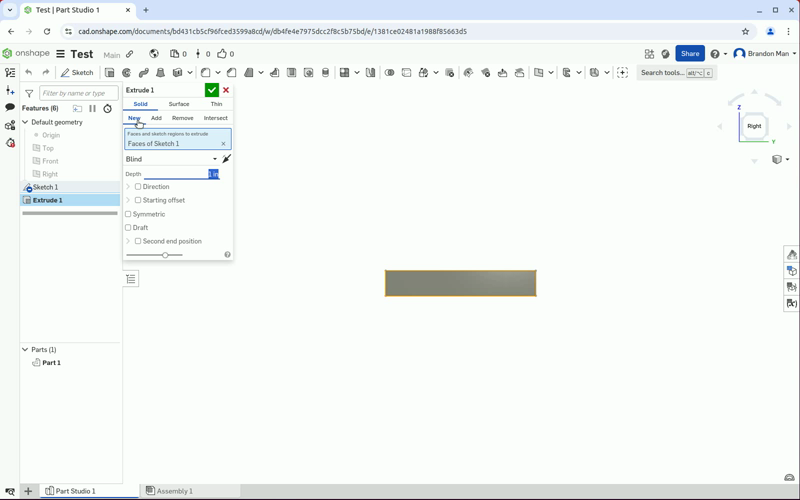
text(1.444)
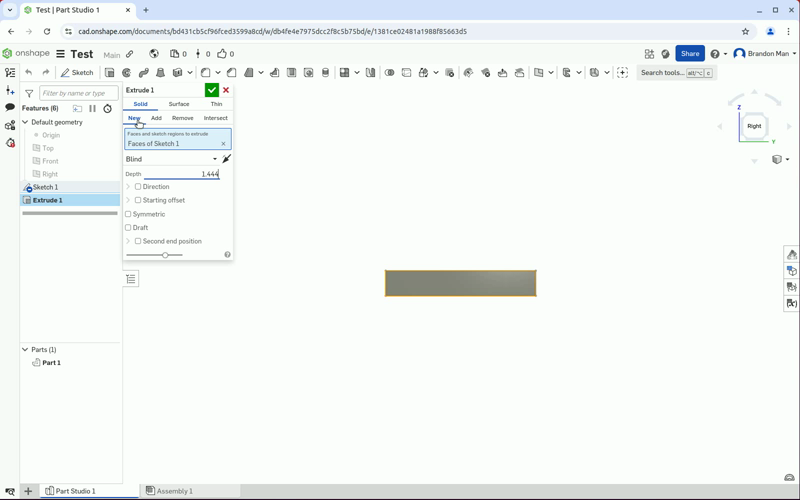
key(tab, 3)
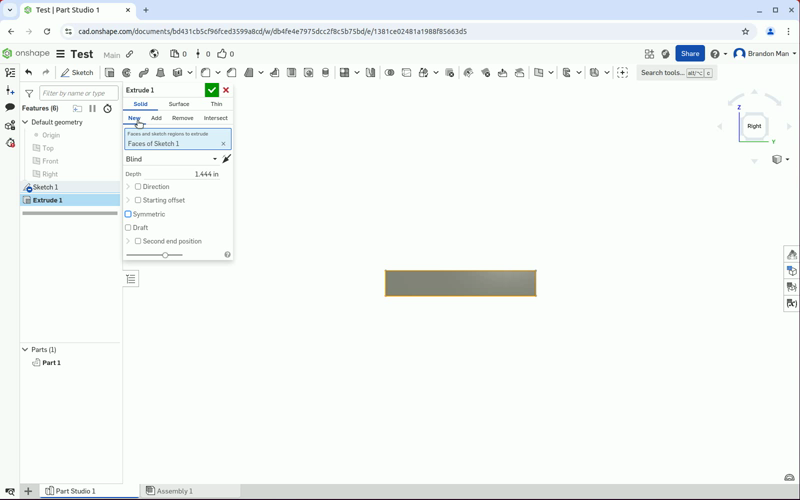
key(space)
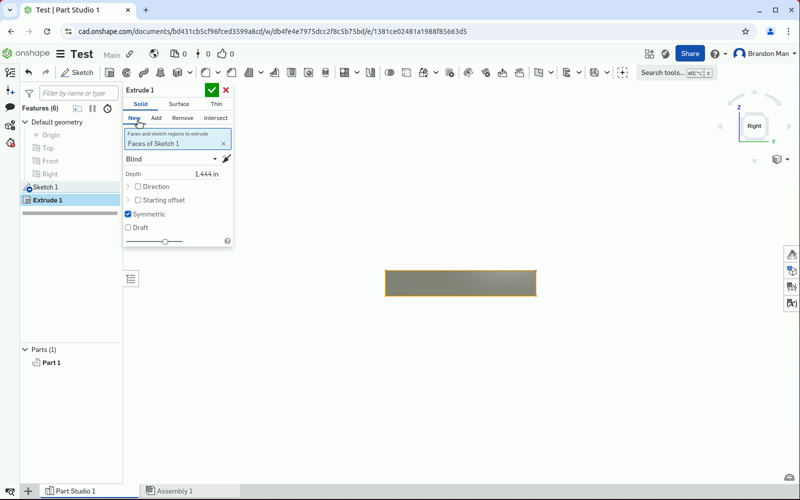
key(enter)
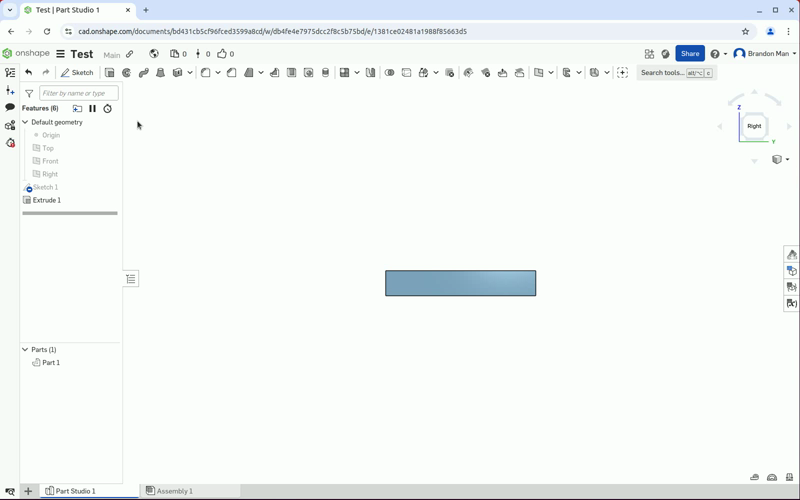
key(shift+h)
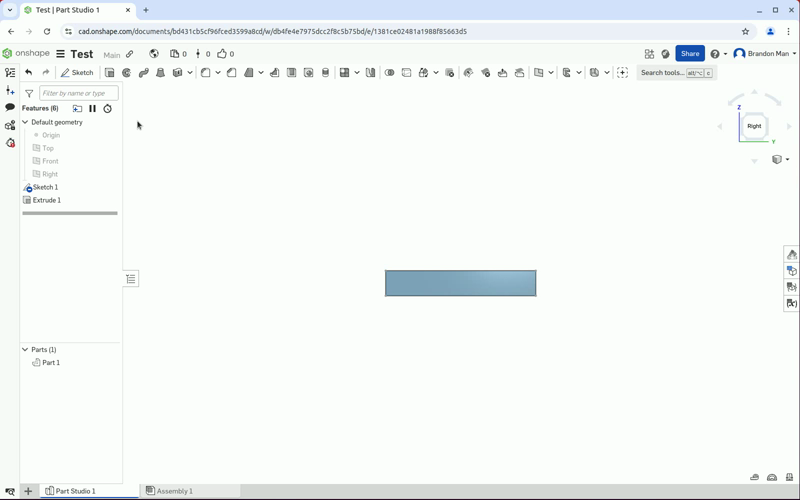
key(shift+h)
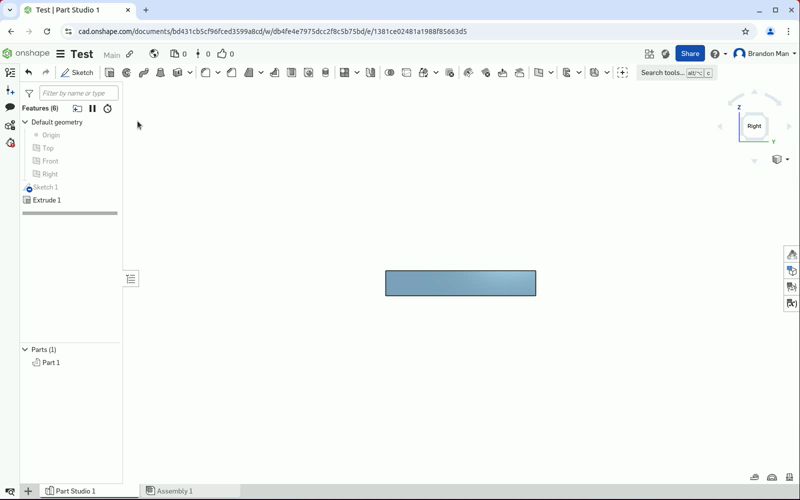
mouse_move(73, 189)
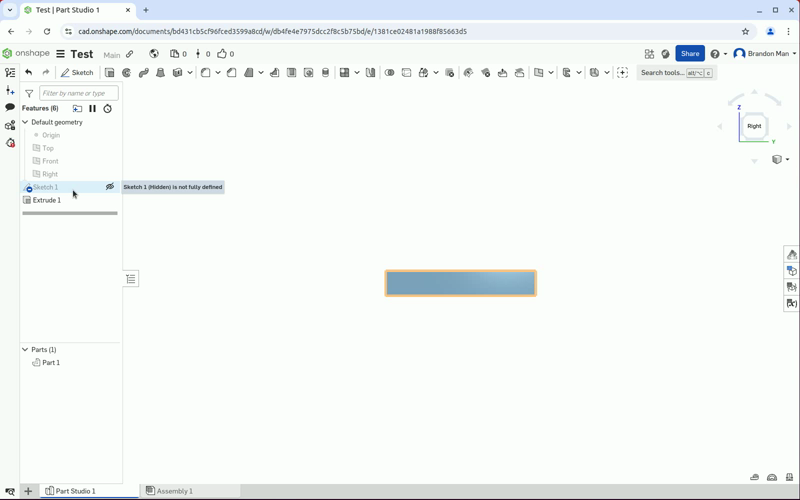
click(73, 189)
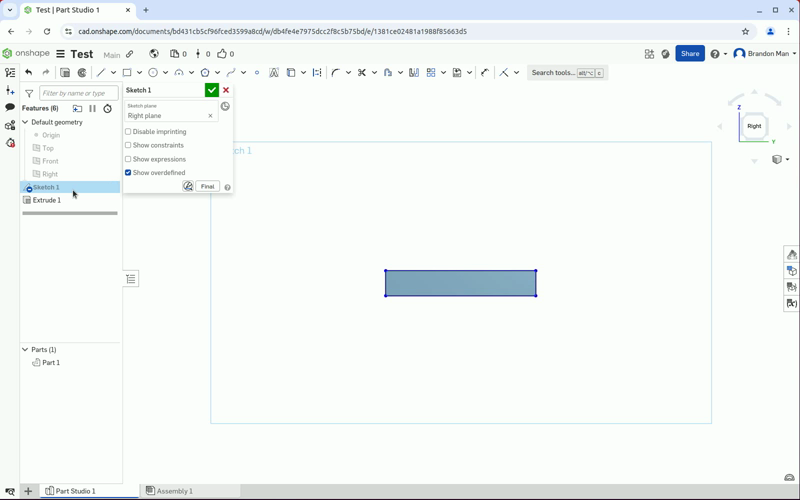
mouse_move(229, 92)
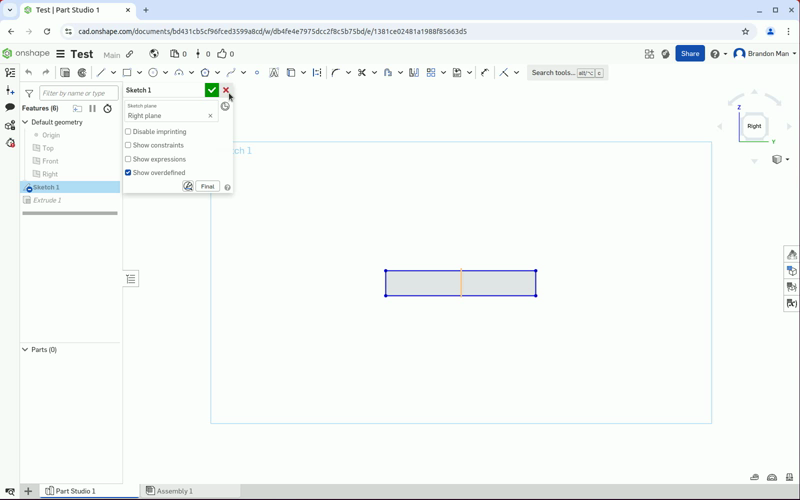
click(229, 92)
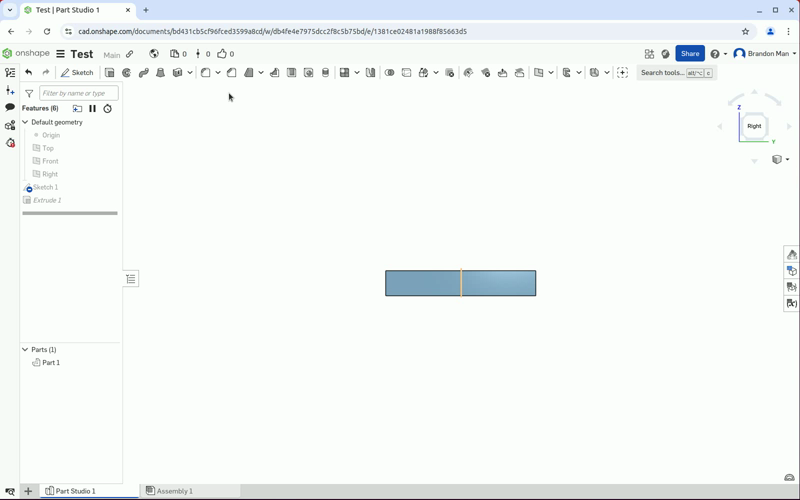
mouse_move(541, 75)
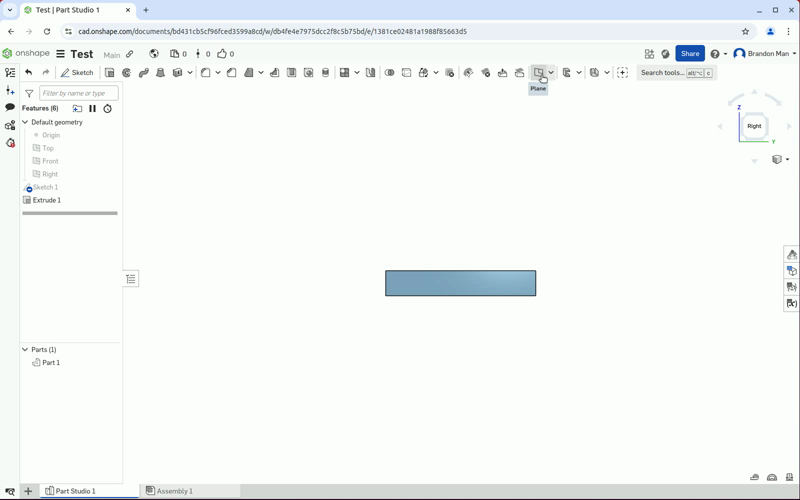
click(541, 75)
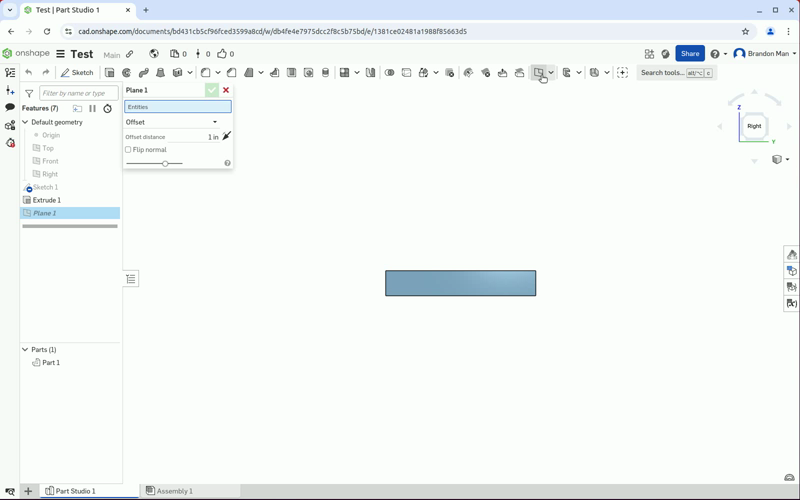
mouse_move(73, 176)
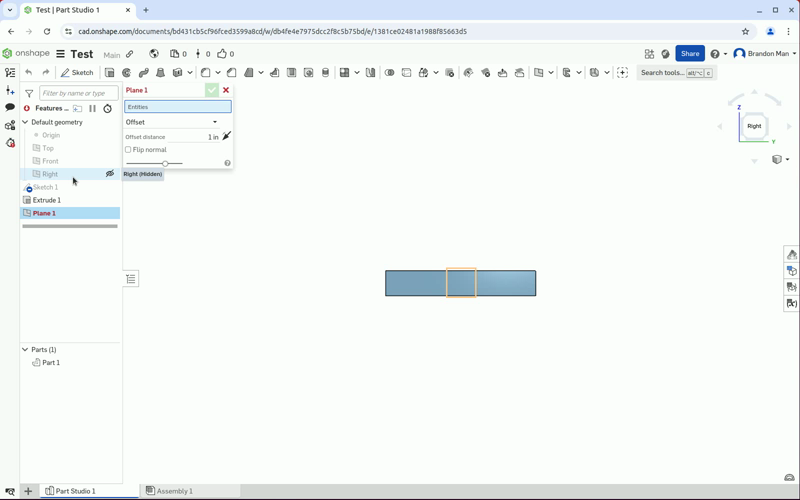
click(73, 176)
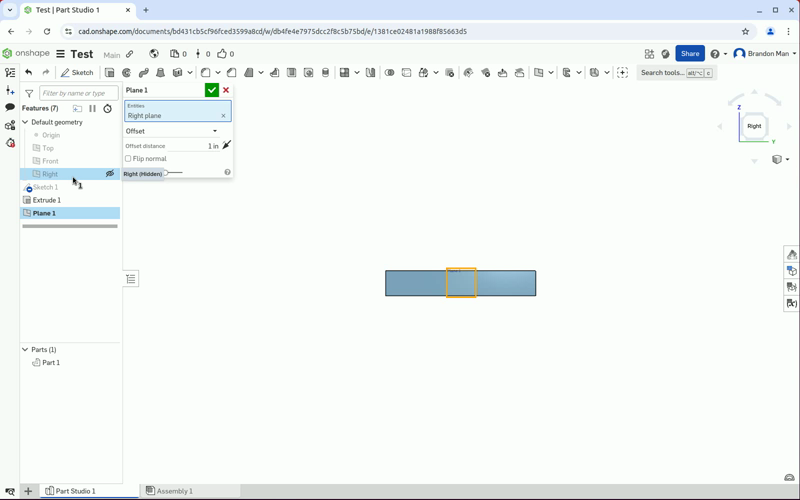
key(tab, 2)
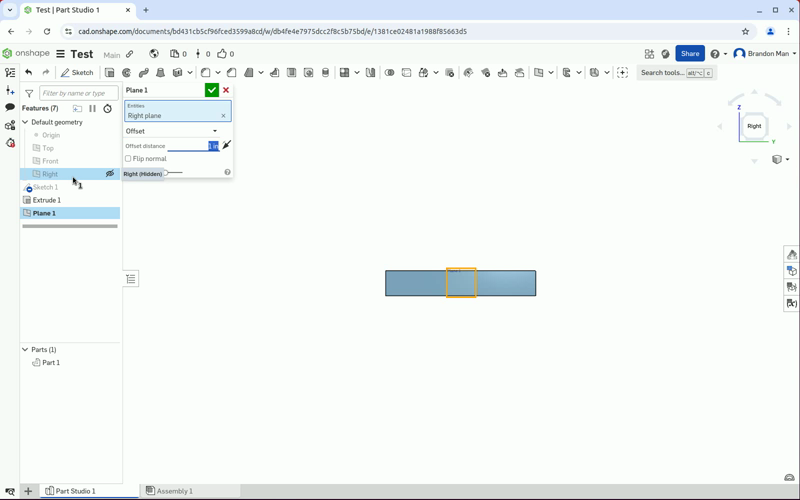
text(0.709)
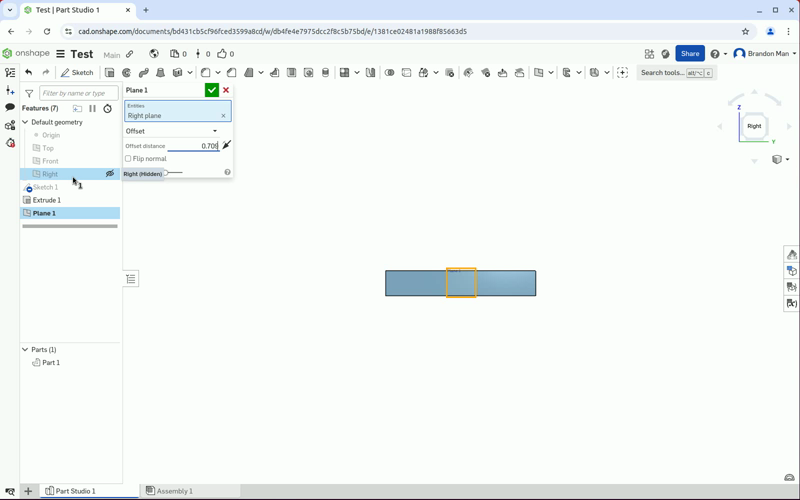
key(enter, 2)
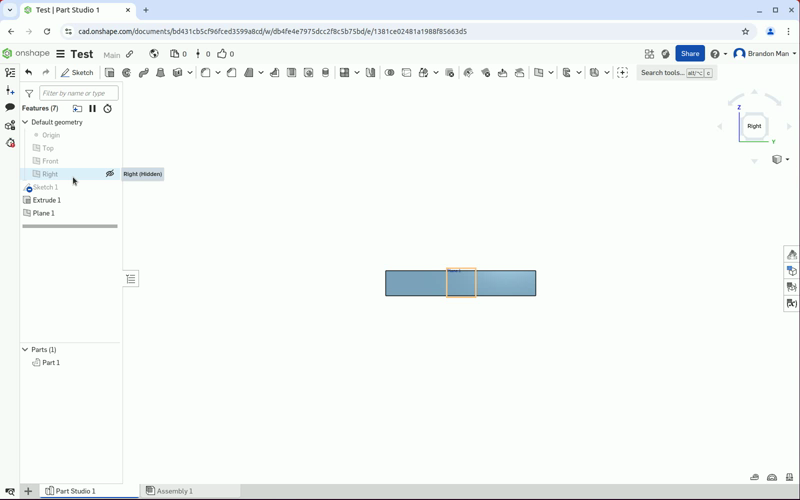
key(shift+s)
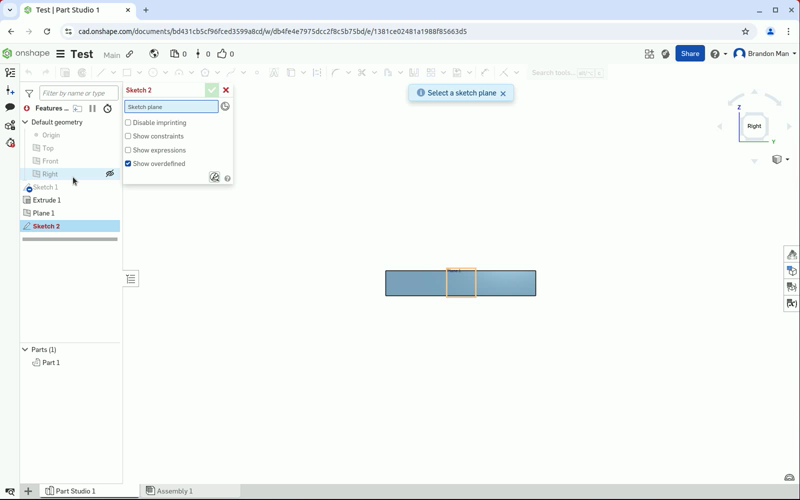
mouse_move(73, 215)
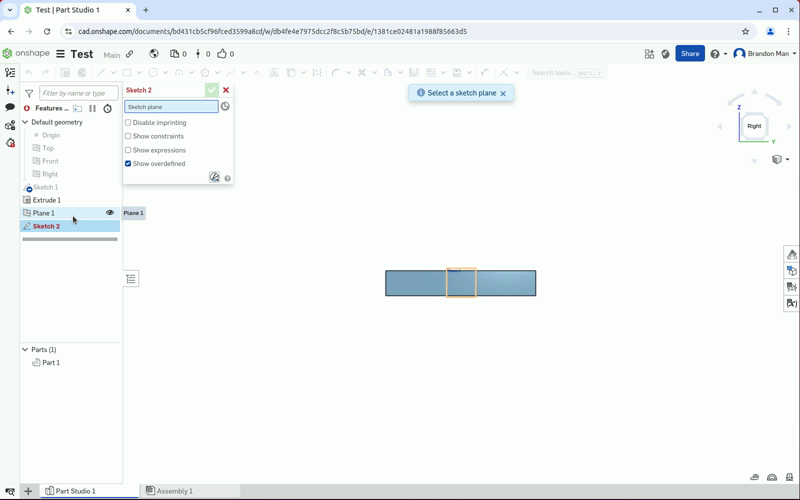
click(73, 215)
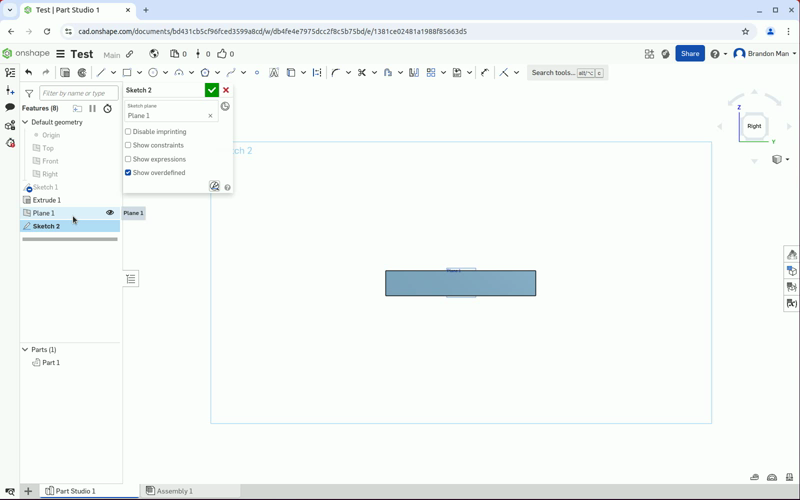
mouse_move(73, 352)
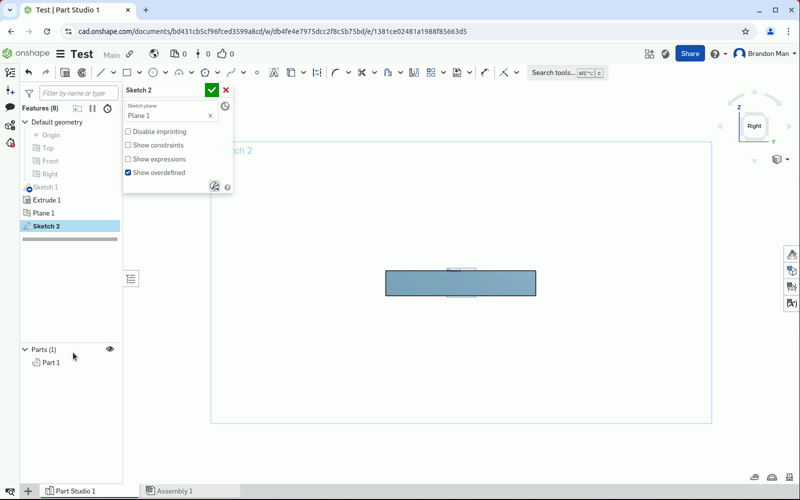
key(y)
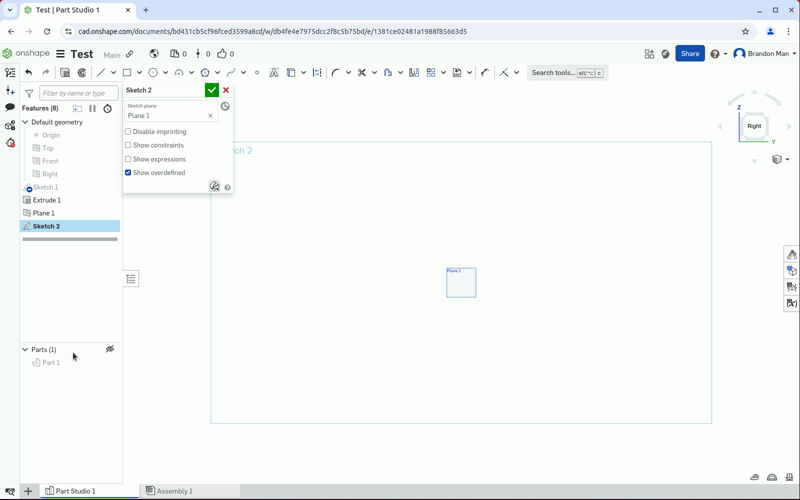
key(c)
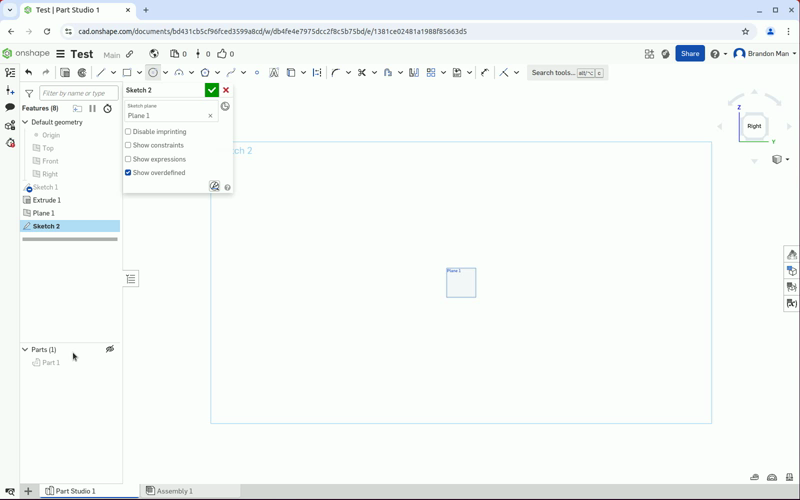
key_down(shift)
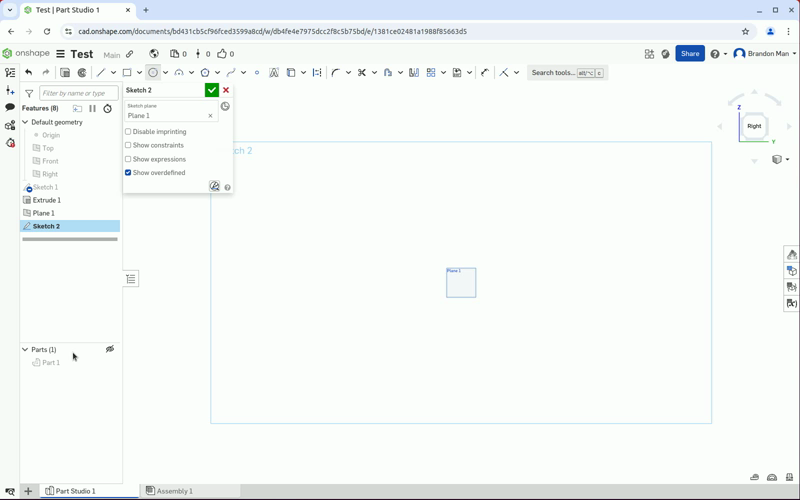
mouse_move(404, 282)
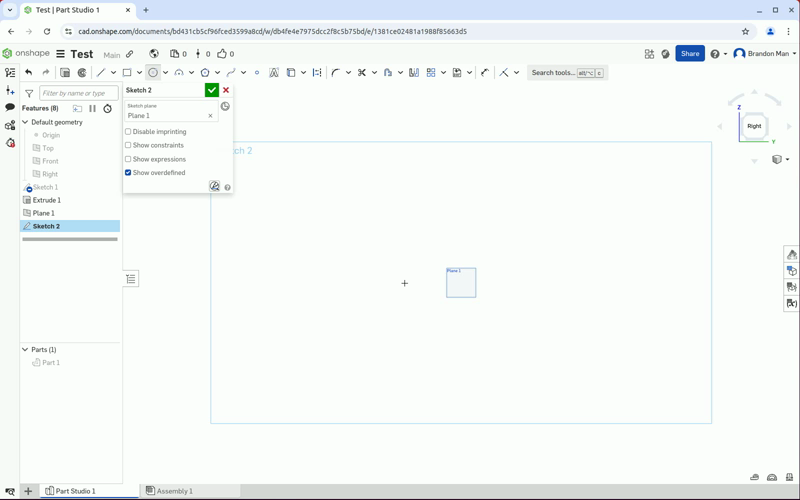
click(404, 282)
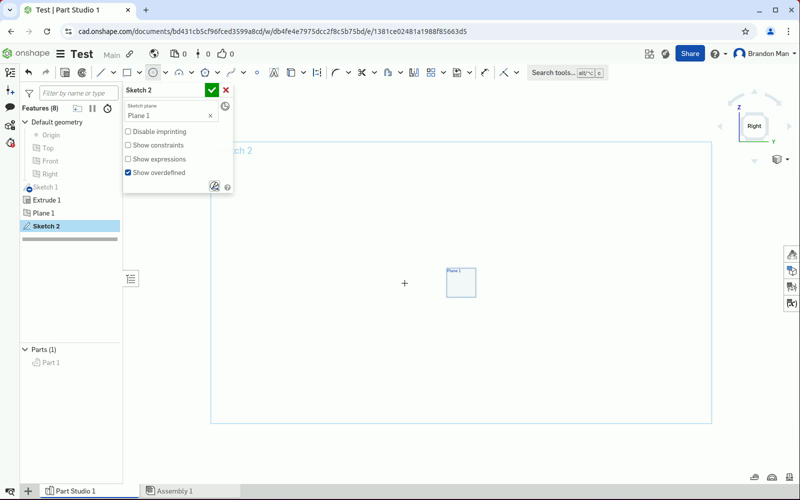
key_up(shift)
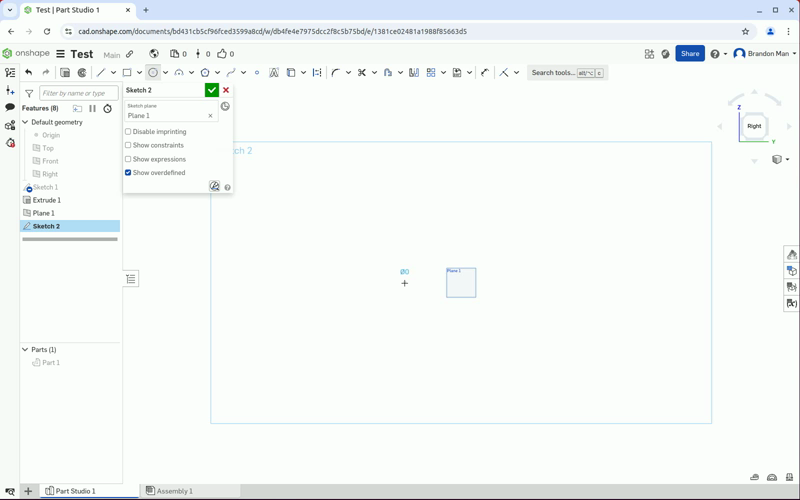
mouse_move(414, 282)
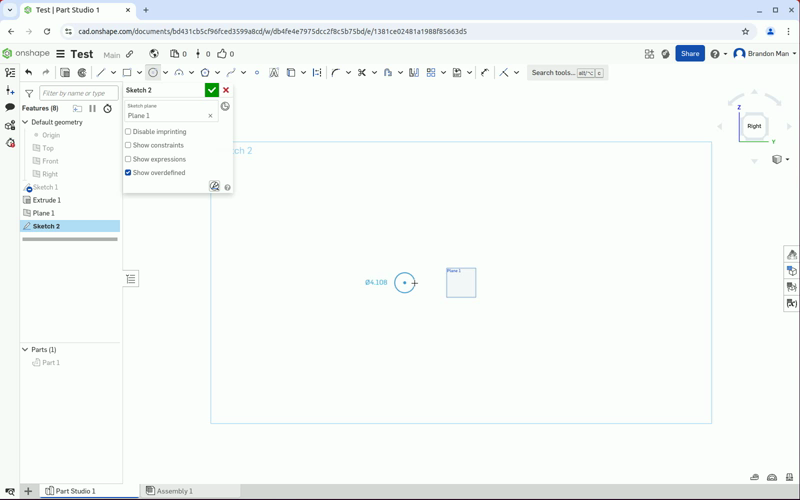
click(414, 282)
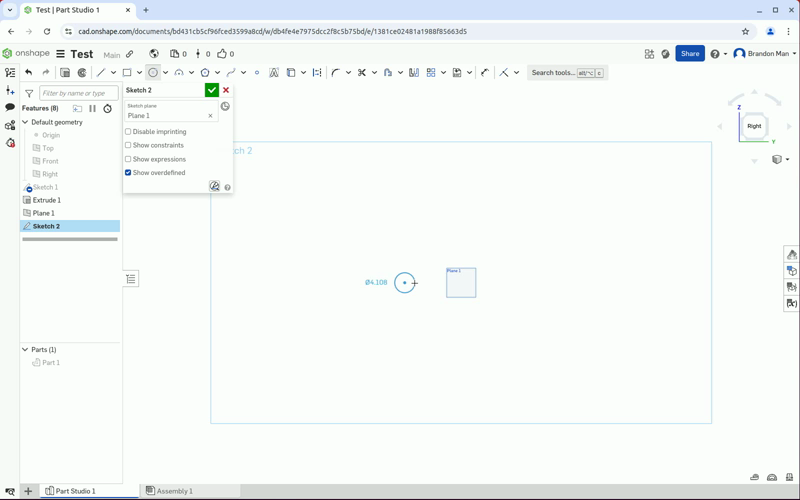
key(esc)
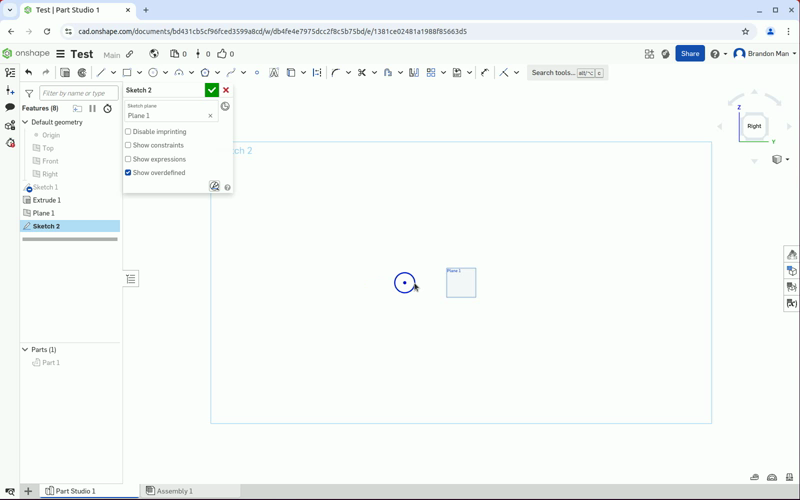
mouse_move(402, 291)
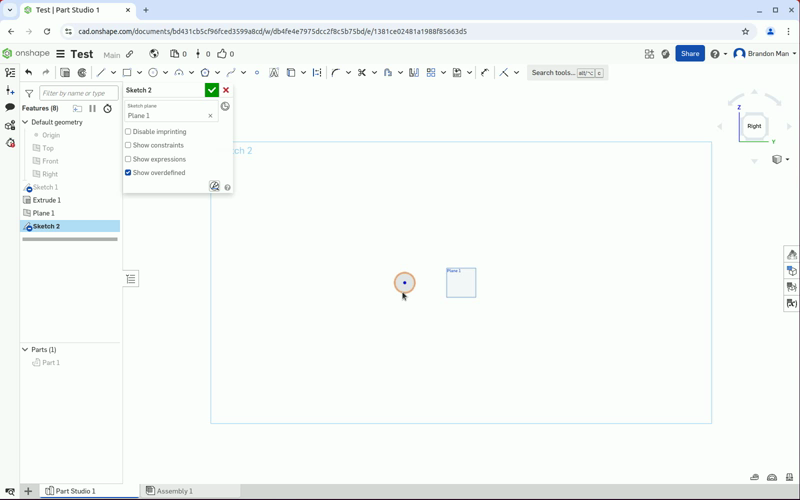
scroll(6)
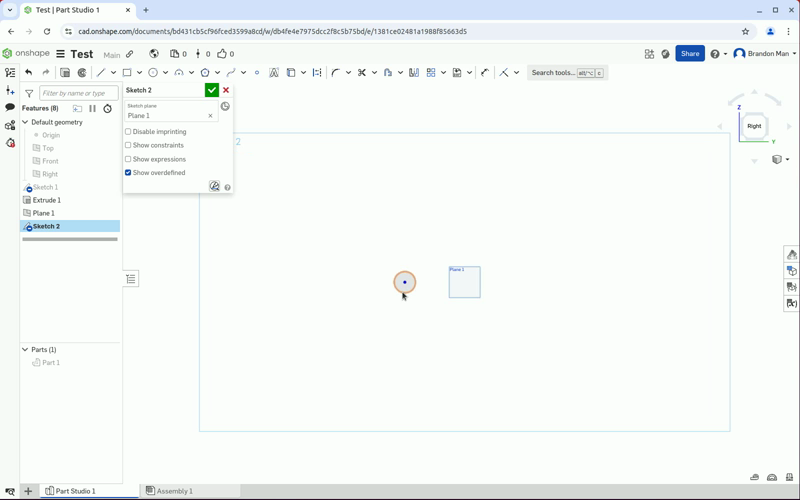
scroll(6)
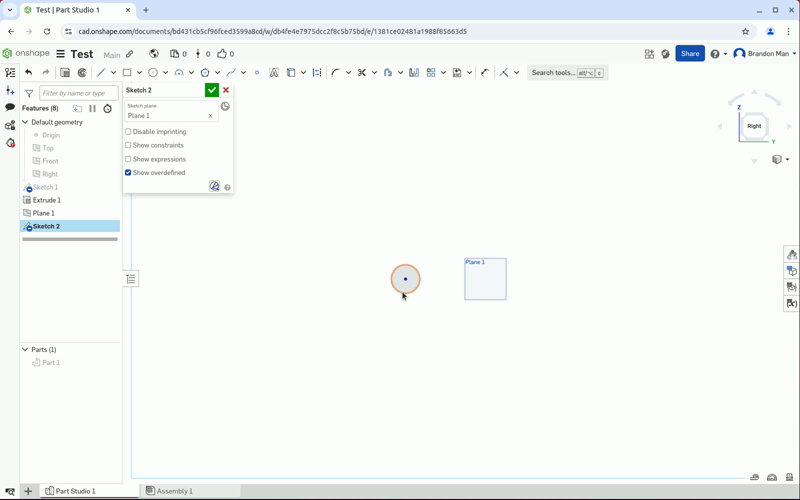
scroll(6)
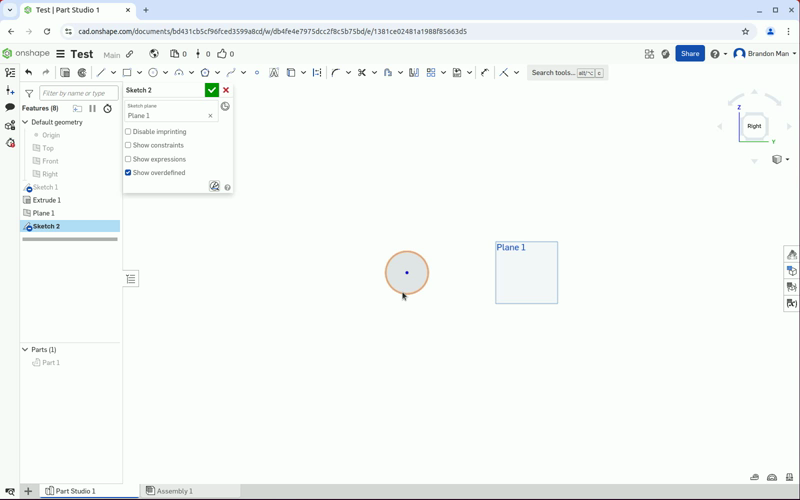
scroll(6)
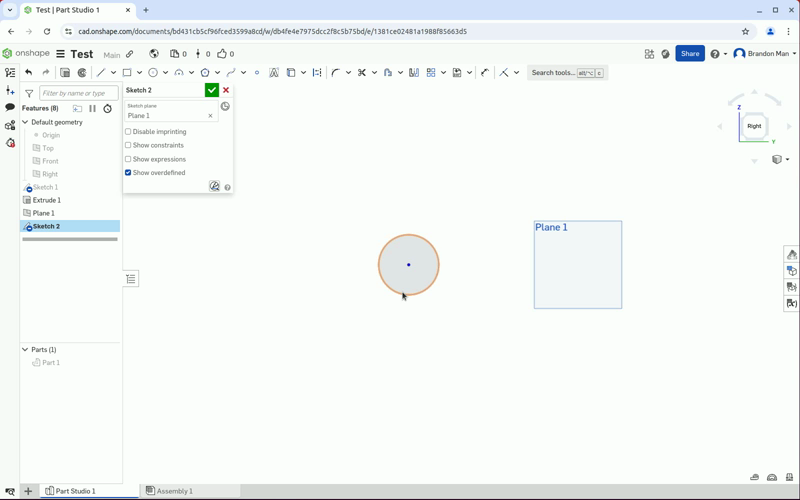
scroll(6)
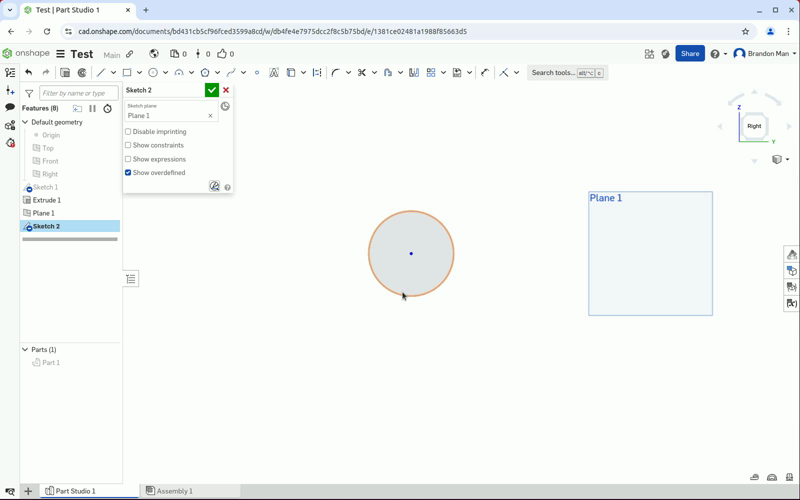
scroll(6)
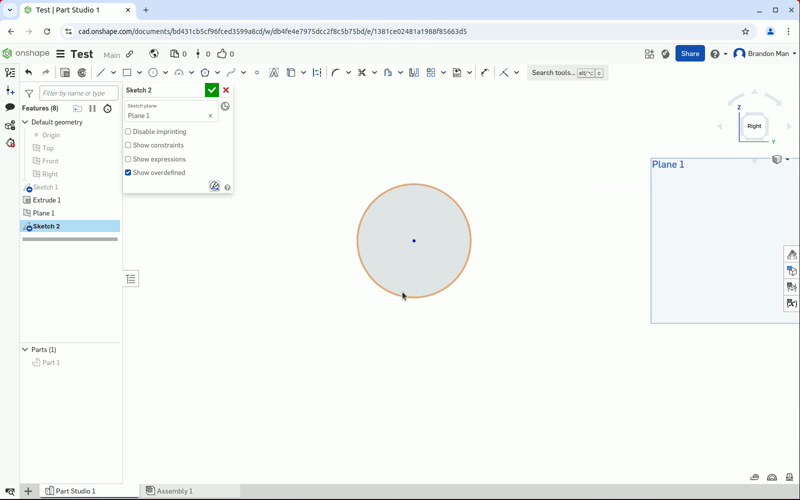
scroll(6)
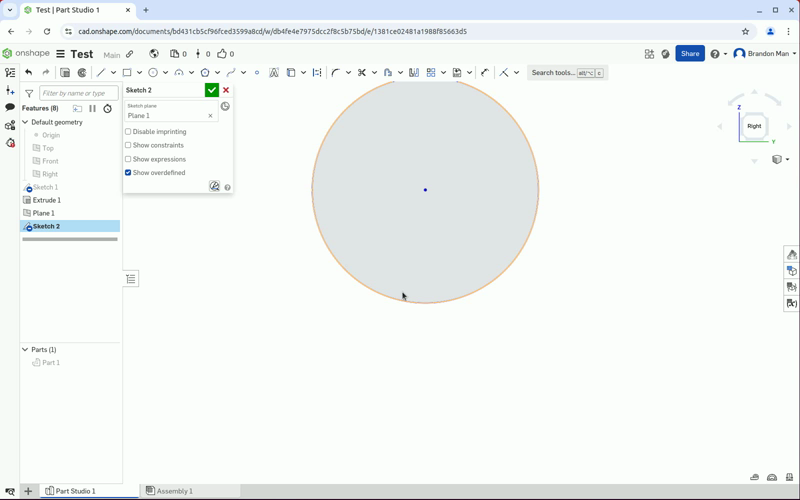
click(402, 291)
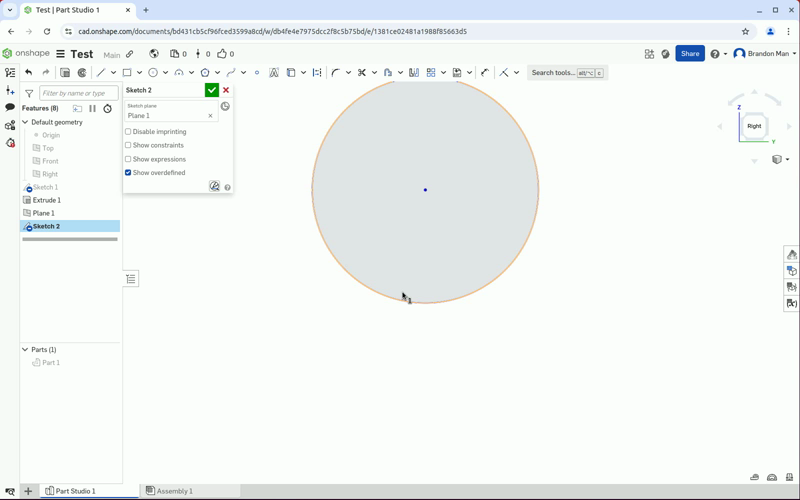
scroll(-6)
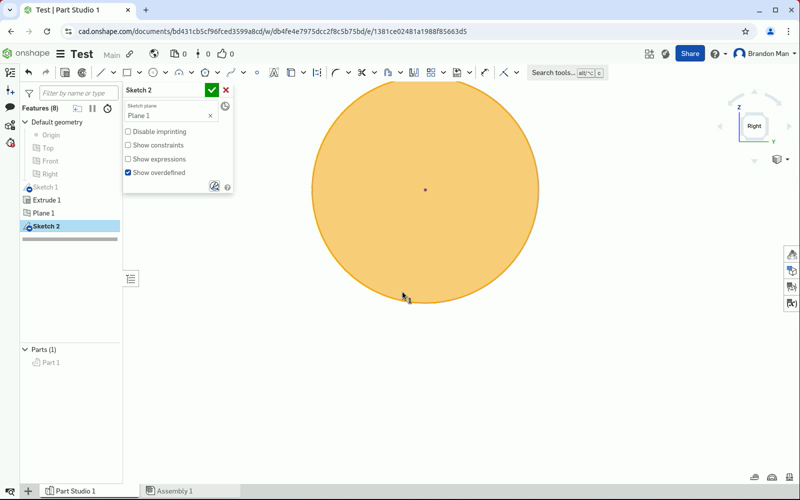
scroll(-6)
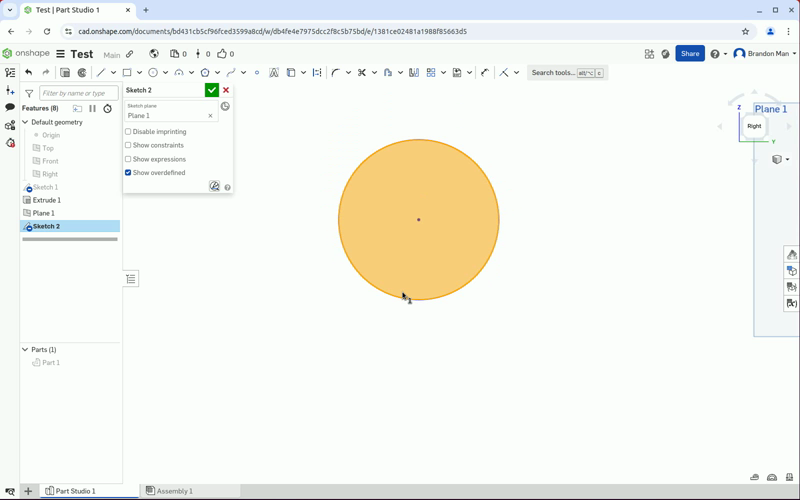
scroll(-6)
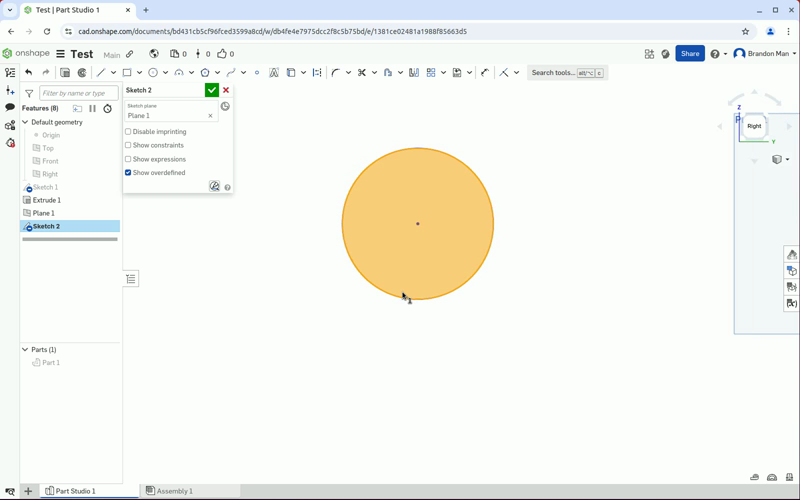
scroll(-6)
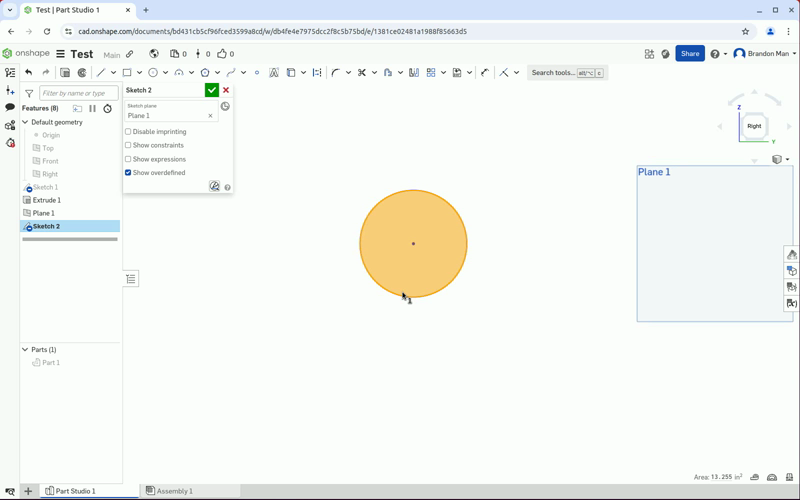
scroll(-6)
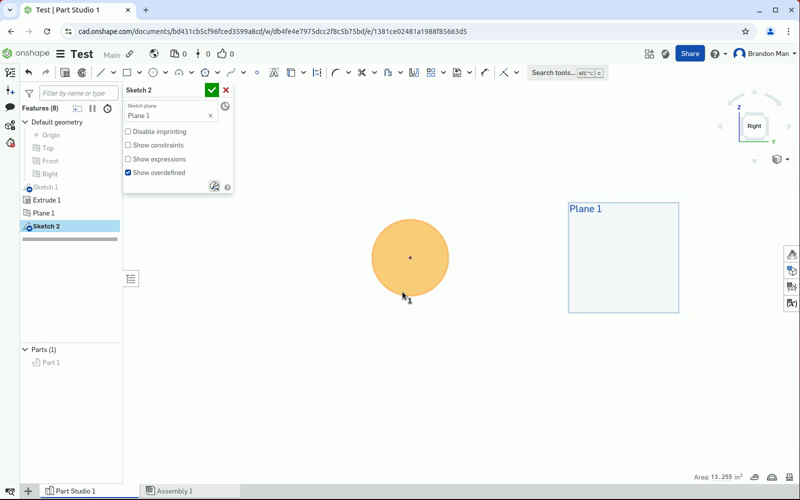
scroll(-6)
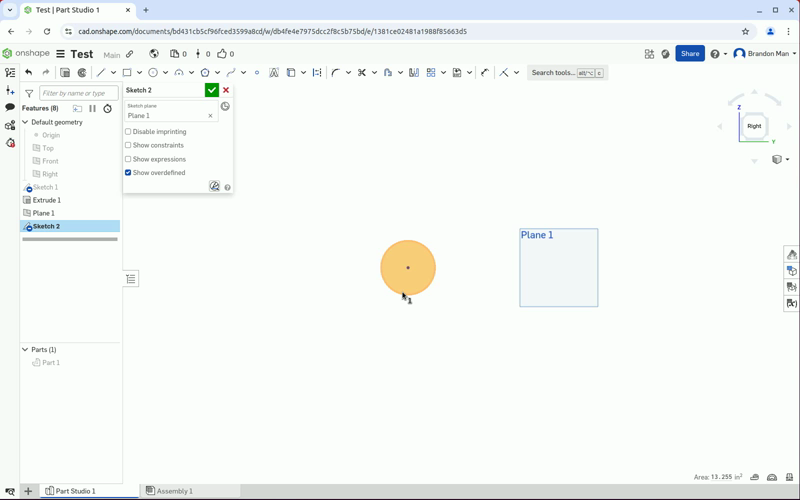
scroll(-6)
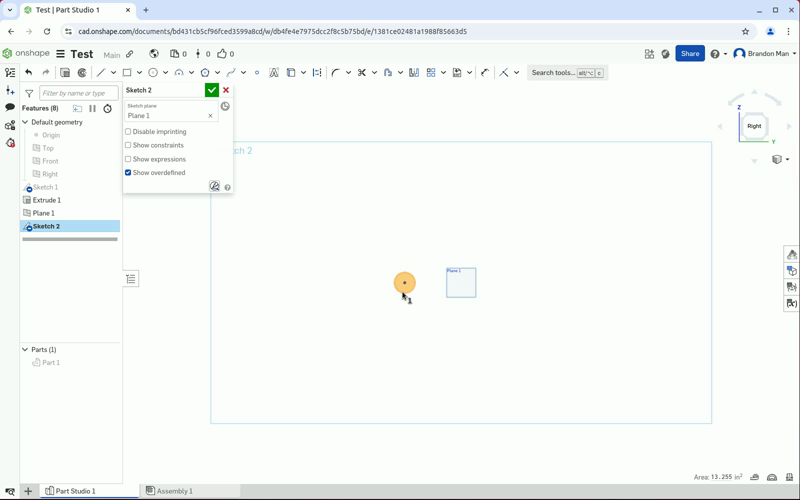
mouse_move(73, 352)
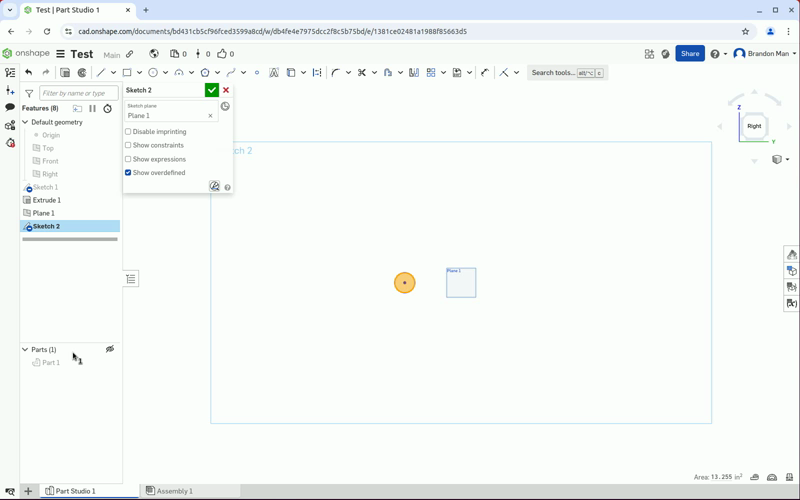
key(shift+y)
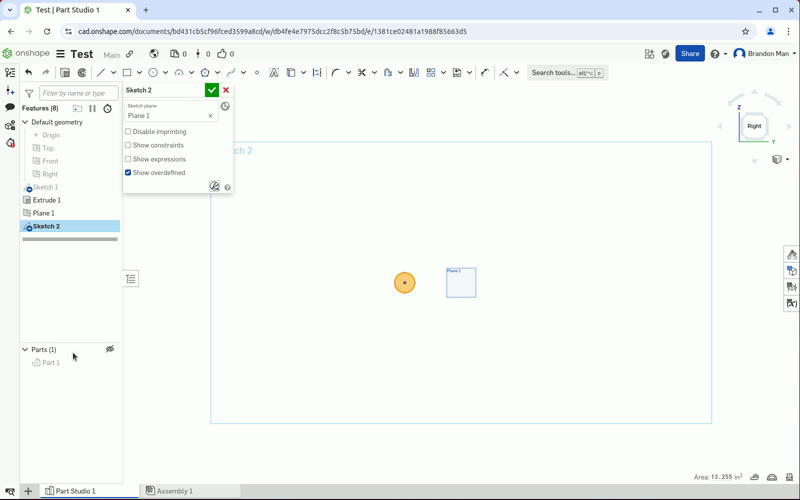
key(shift+e)
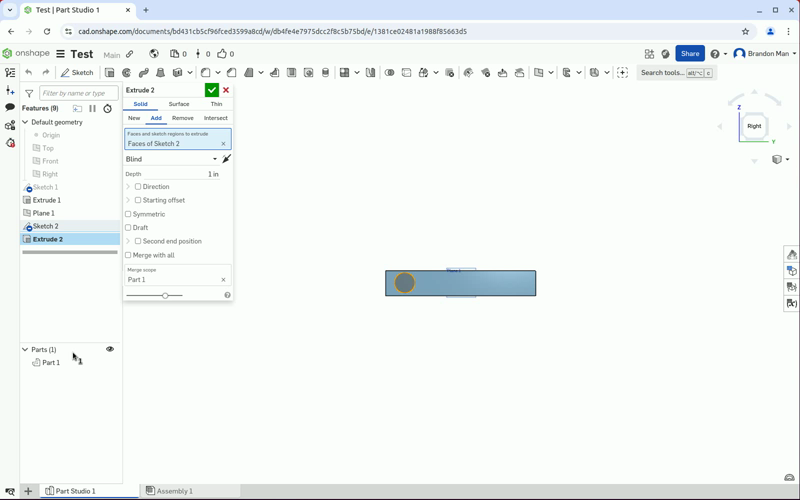
mouse_move(143, 106)
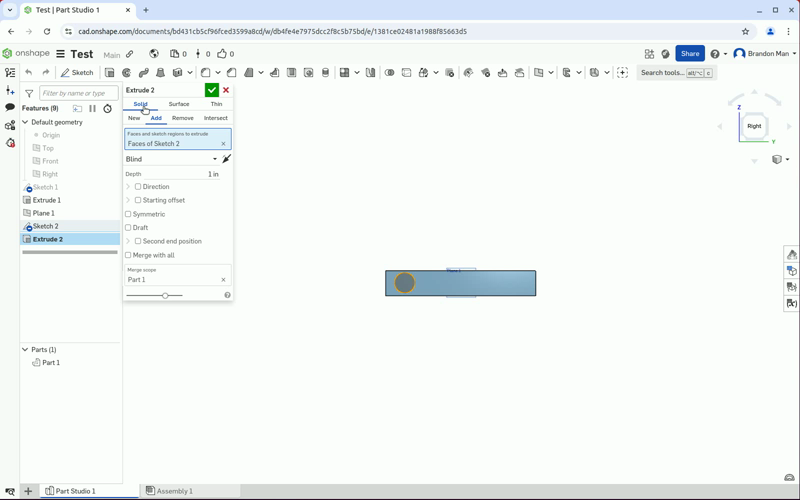
click(143, 106)
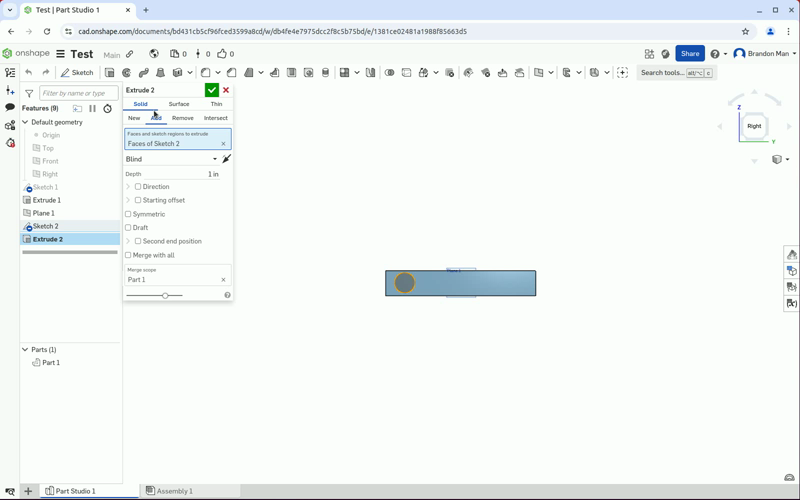
mouse_move(186, 120)
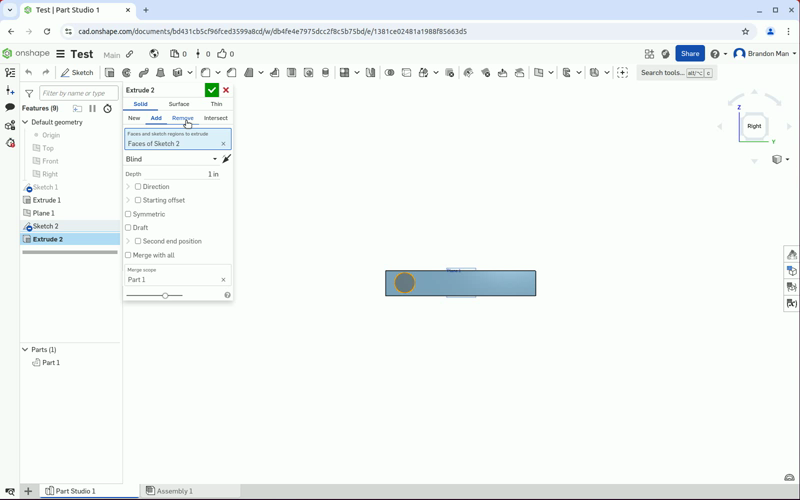
click(186, 120)
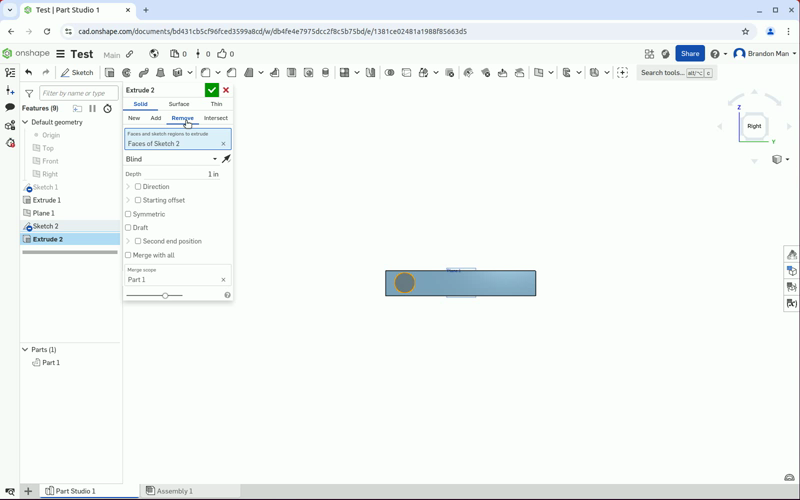
key(tab, 4)
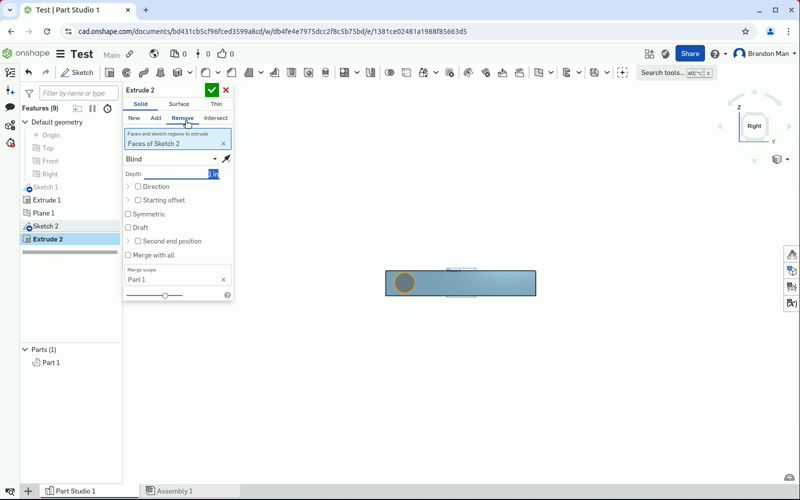
text(1.204)
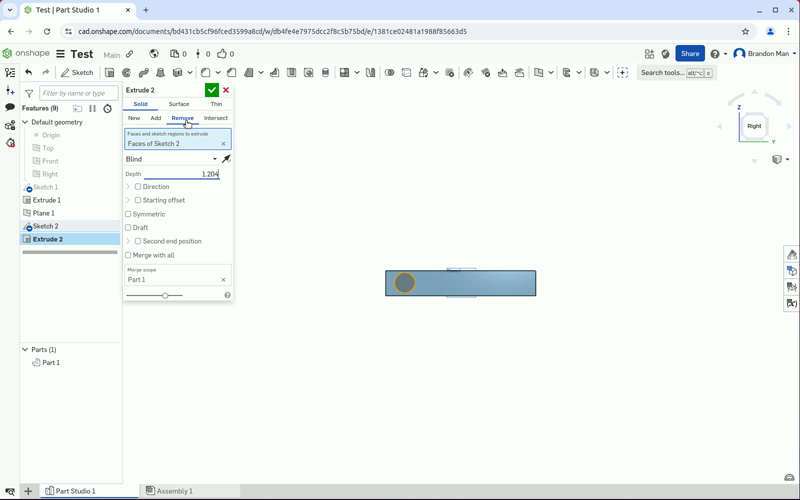
key(tab, 6)
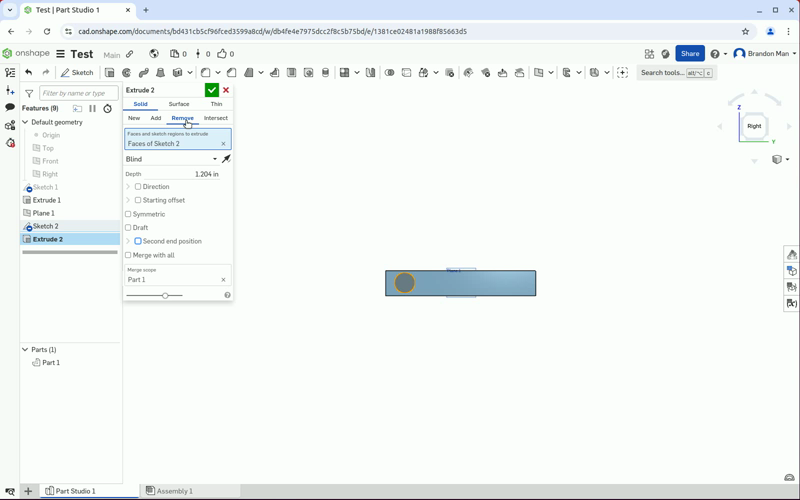
key(space)
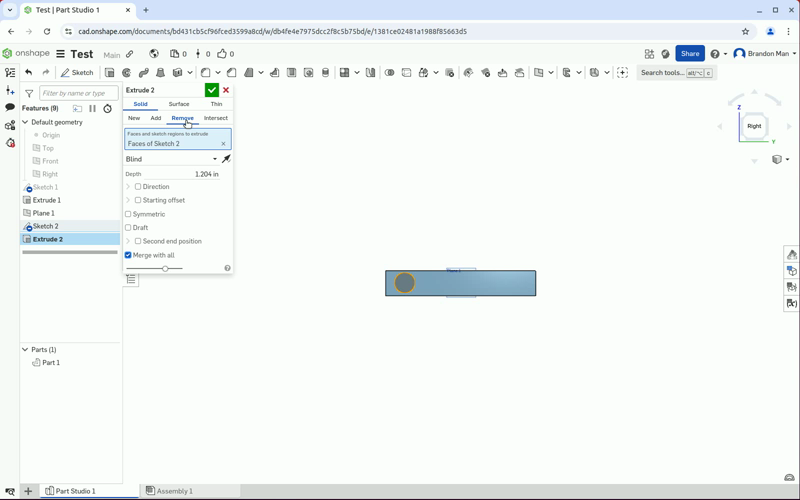
key(enter)
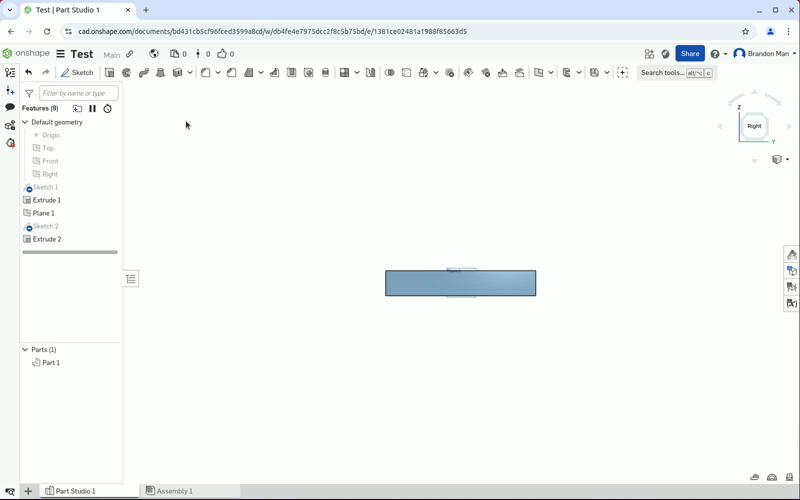
key(shift+h)
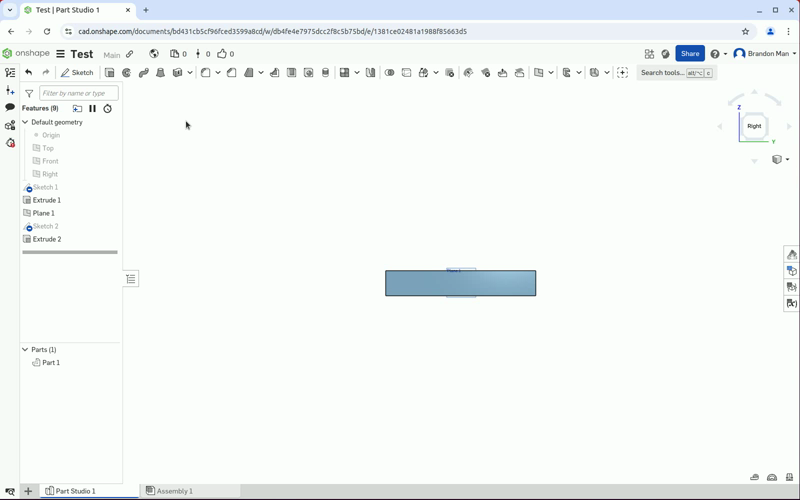
key(shift+h)
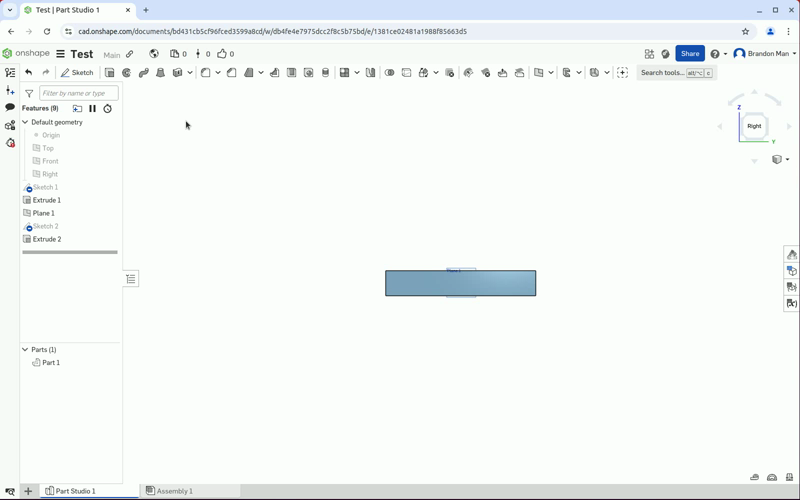
mouse_move(73, 189)
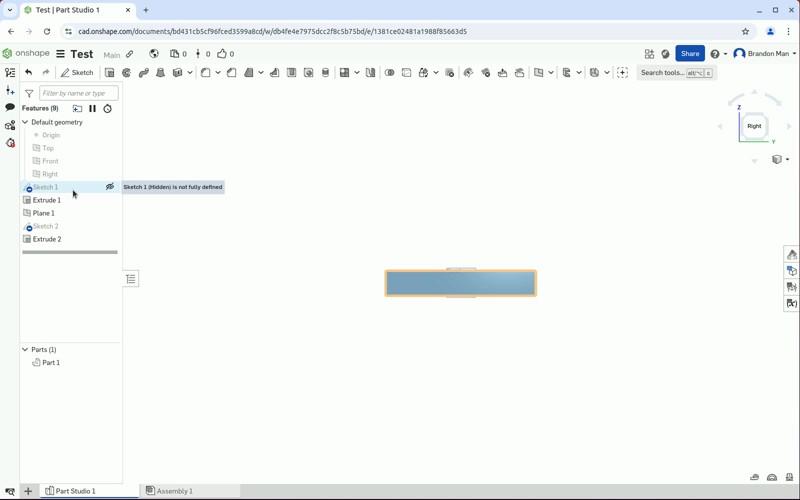
click(73, 189)
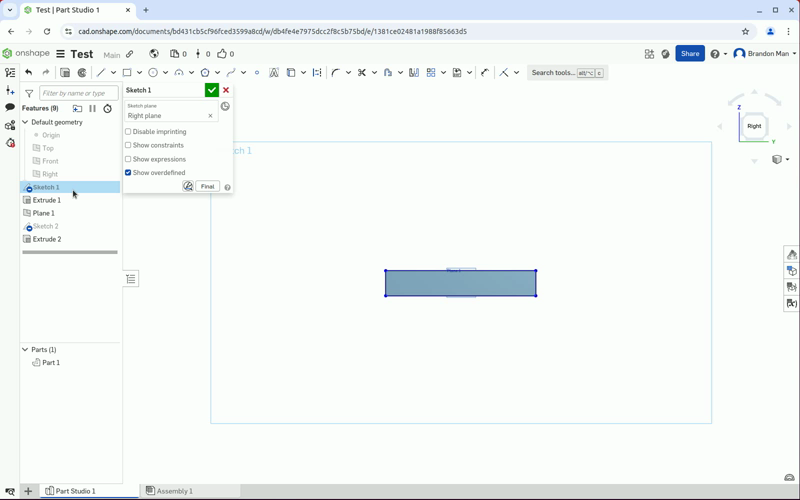
mouse_move(229, 92)
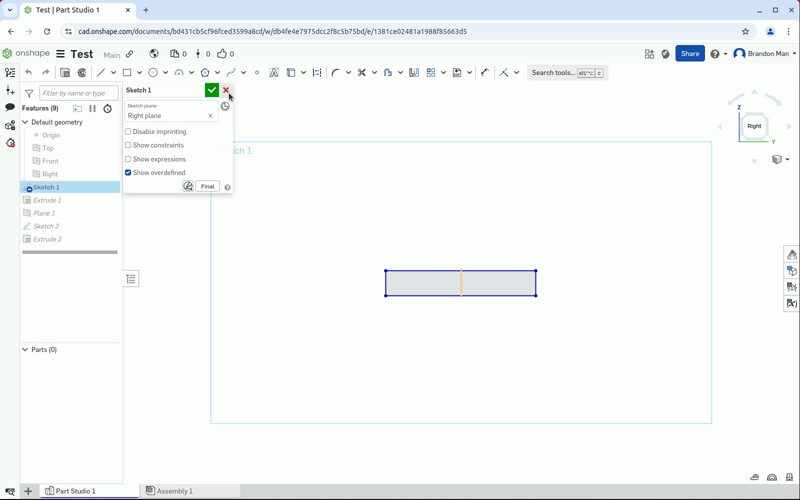
click(229, 92)
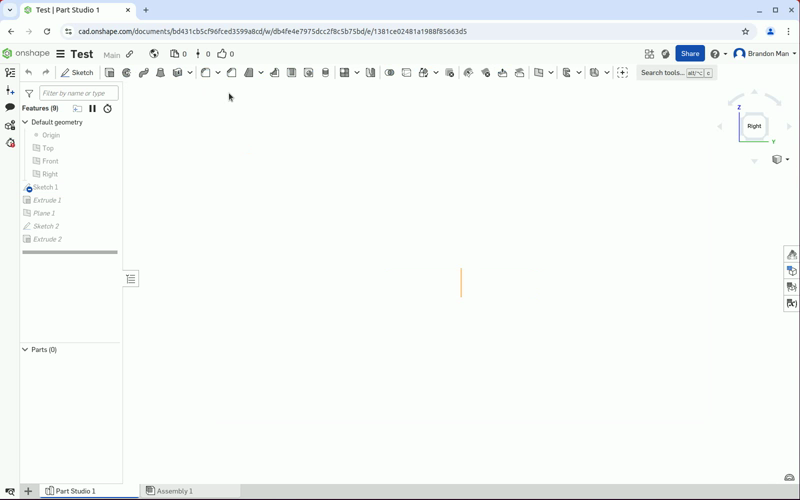
key(shift+s)
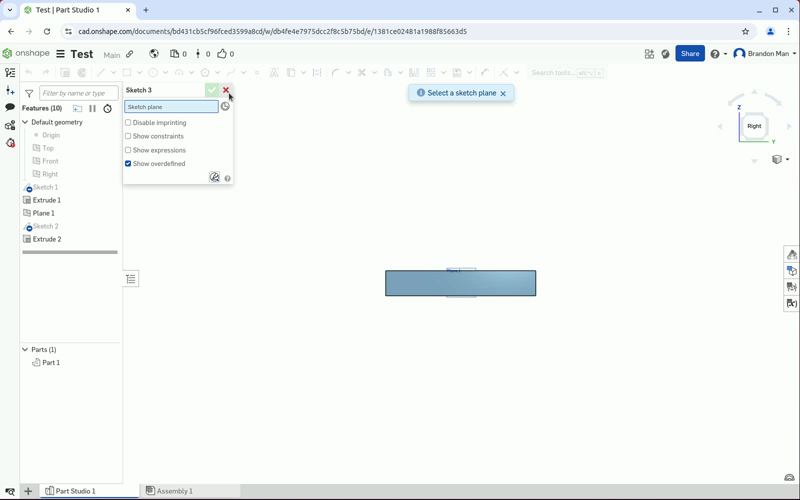
mouse_move(73, 215)
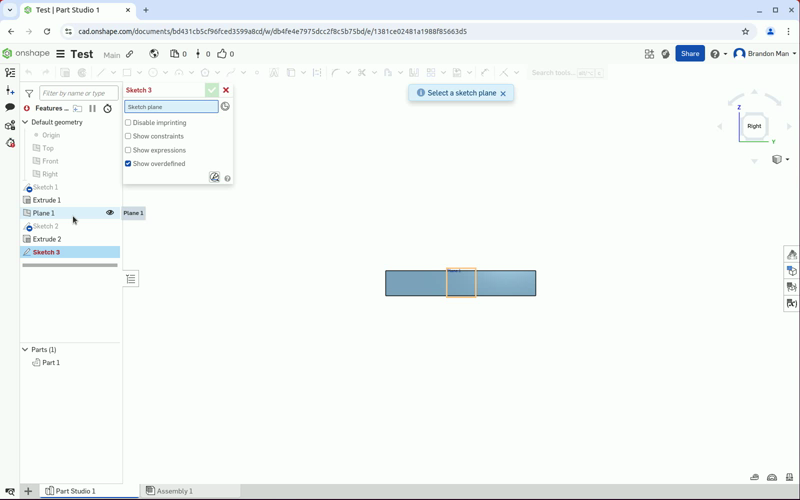
click(73, 215)
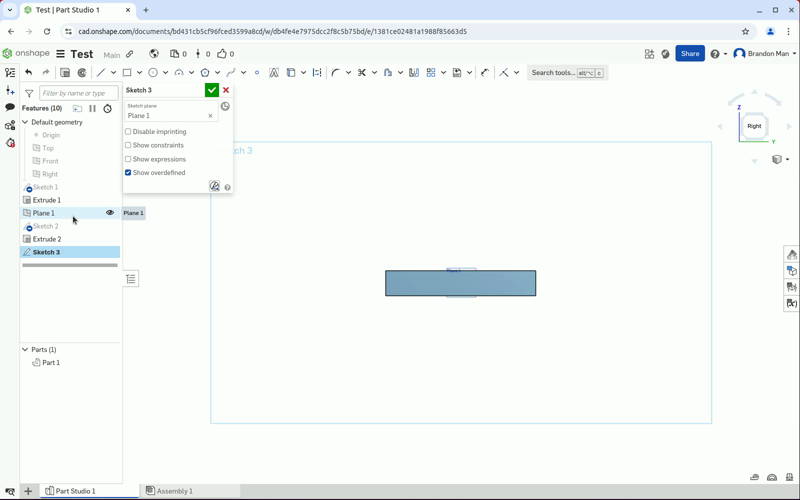
mouse_move(73, 352)
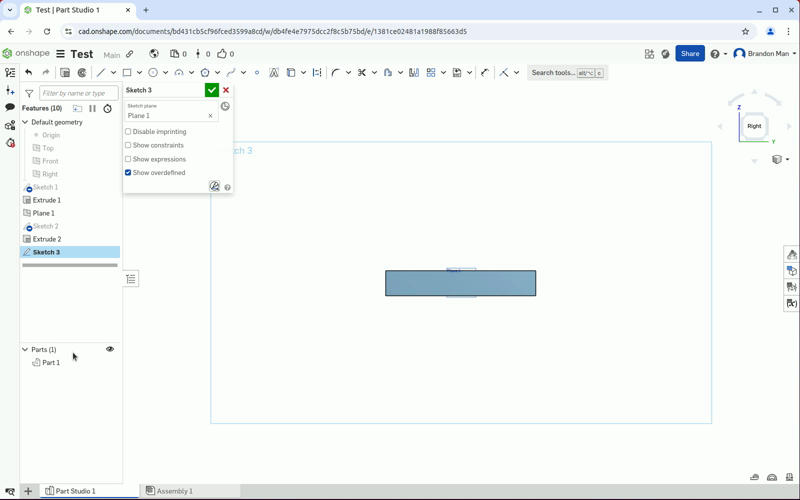
key(y)
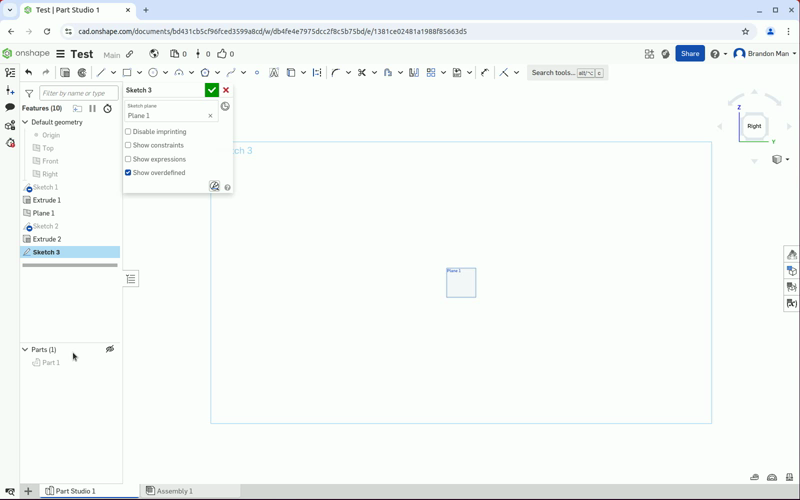
key(c)
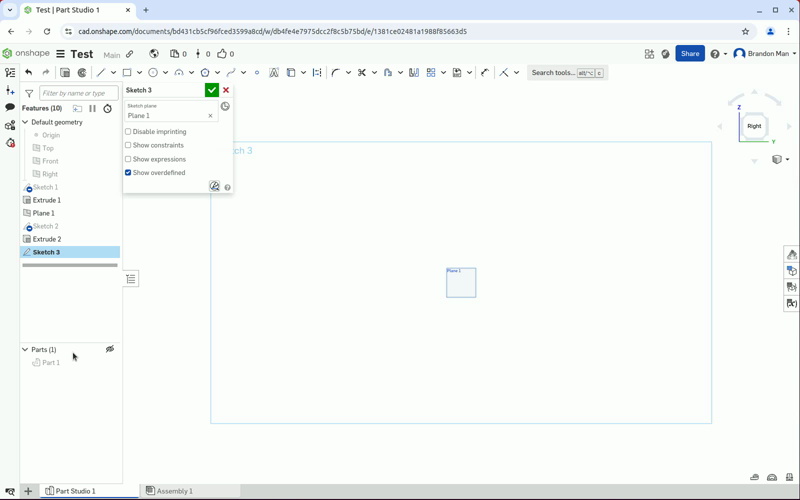
key_down(shift)
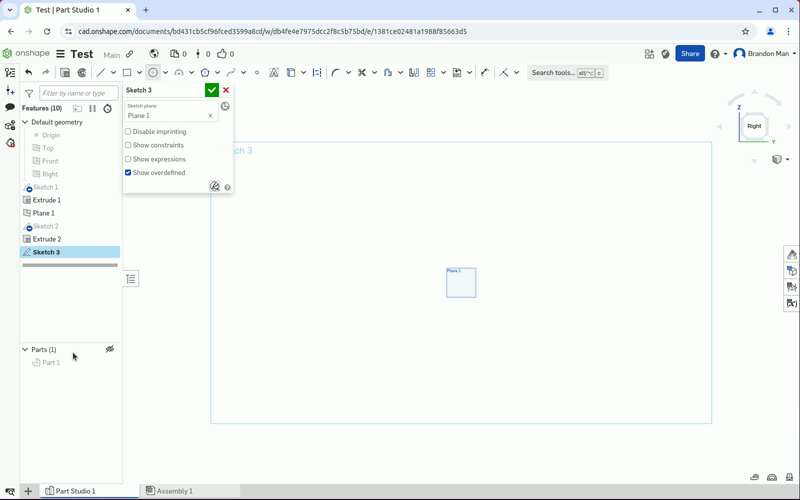
mouse_move(517, 282)
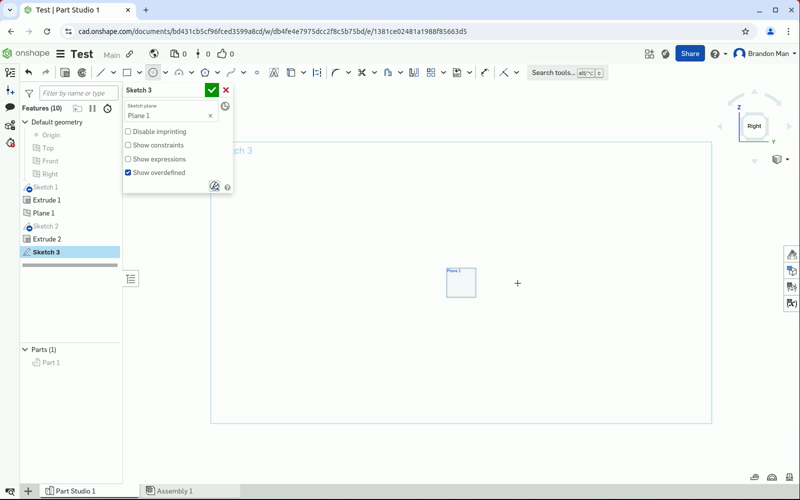
click(517, 282)
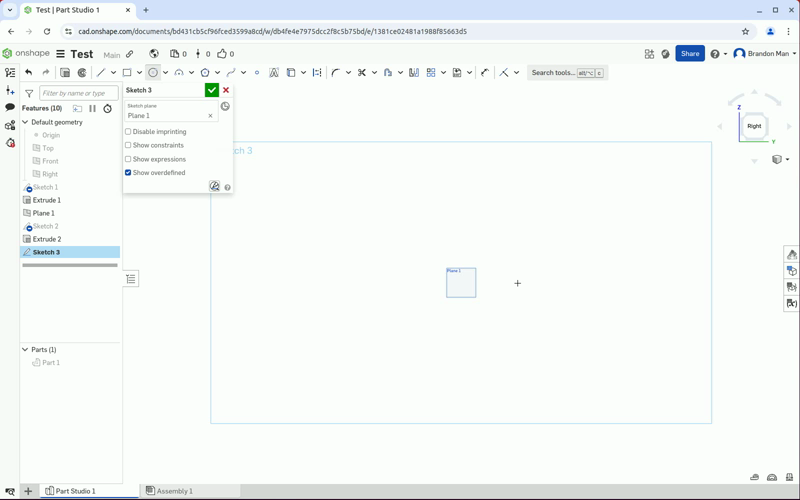
key_up(shift)
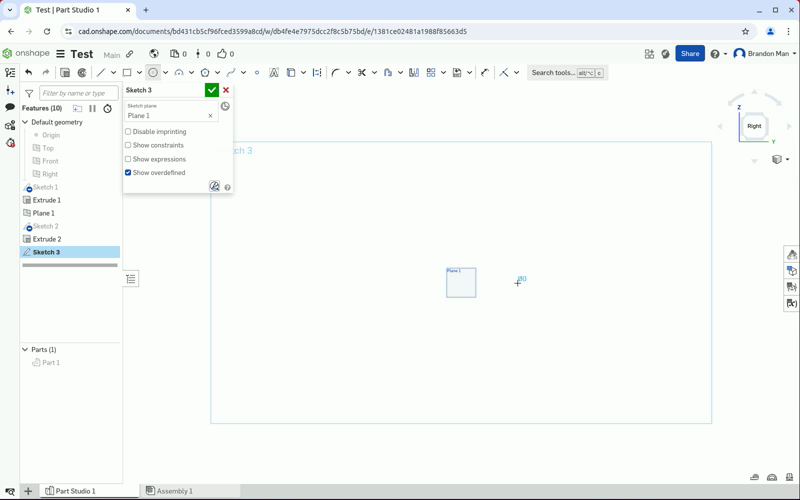
mouse_move(527, 282)
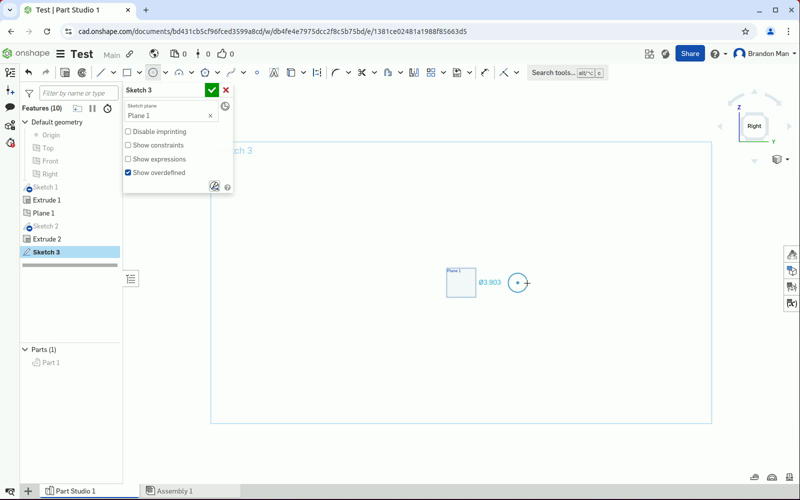
click(527, 282)
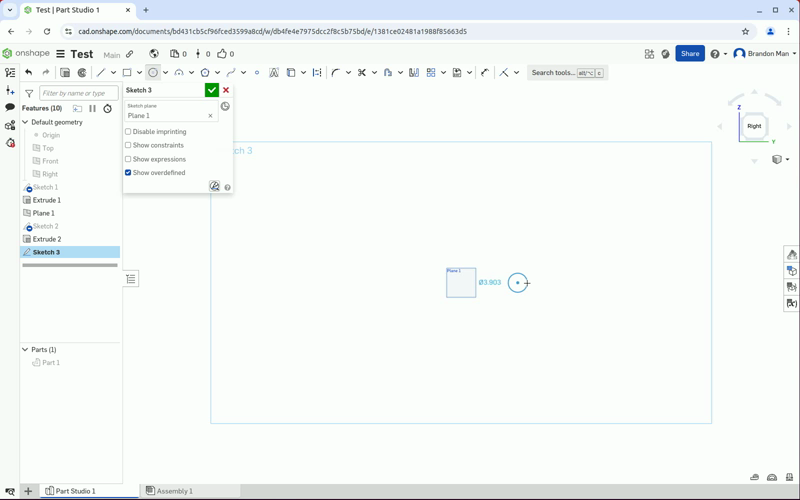
key(esc)
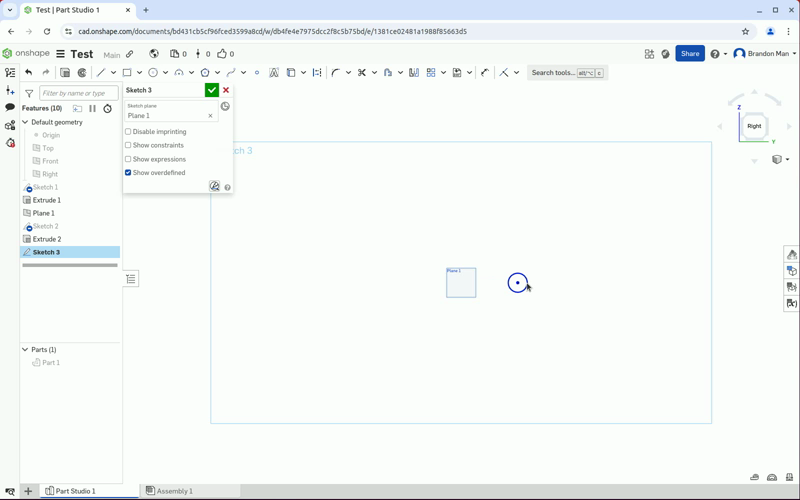
mouse_move(516, 288)
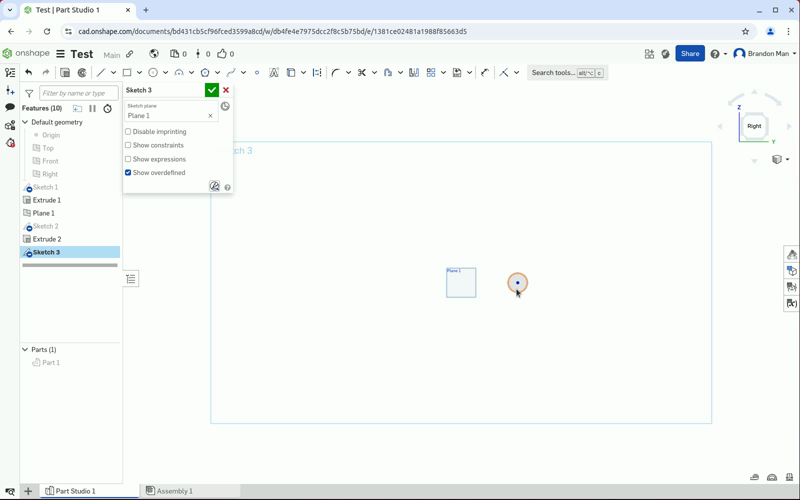
scroll(6)
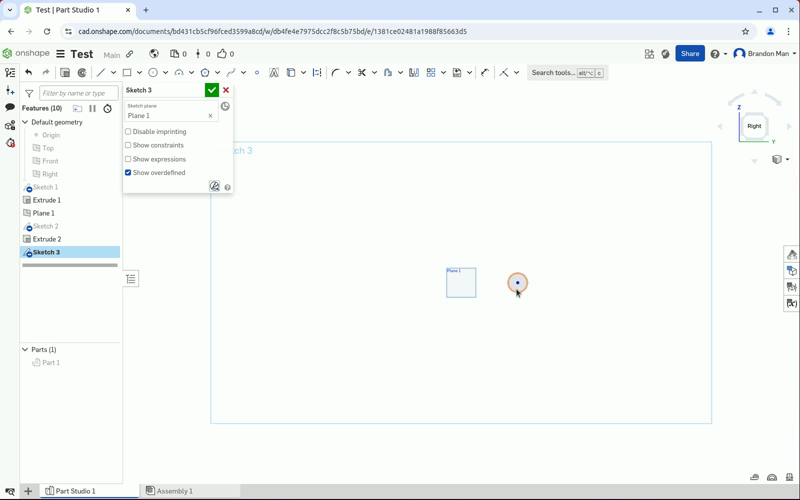
scroll(6)
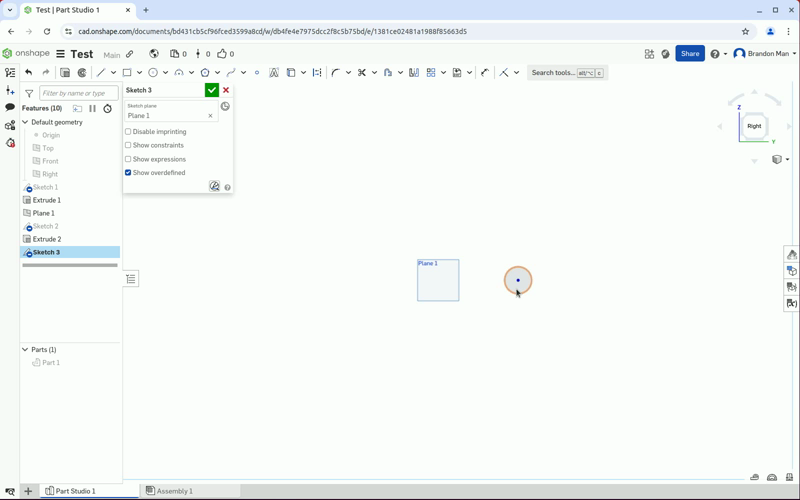
scroll(6)
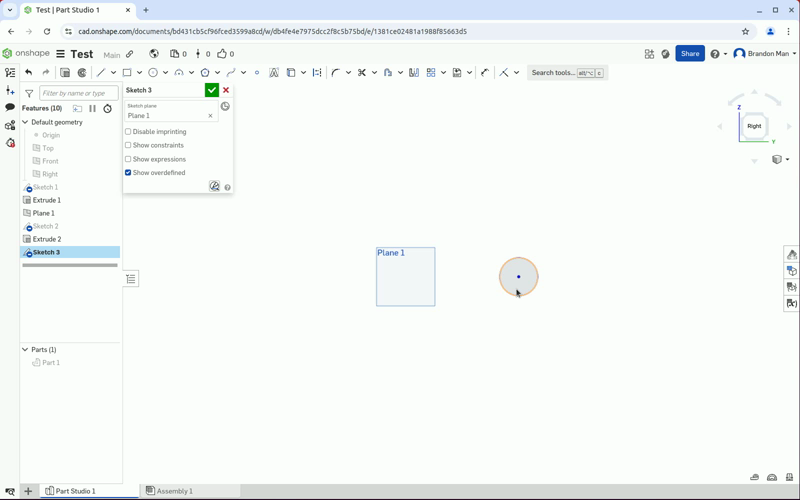
scroll(6)
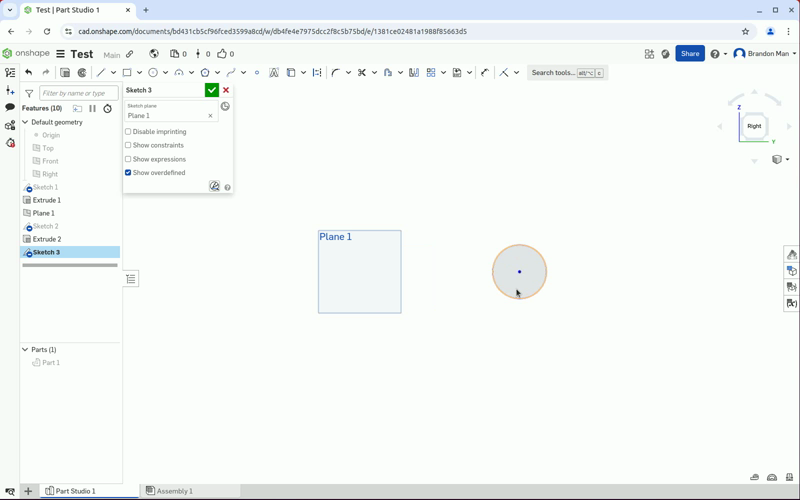
scroll(6)
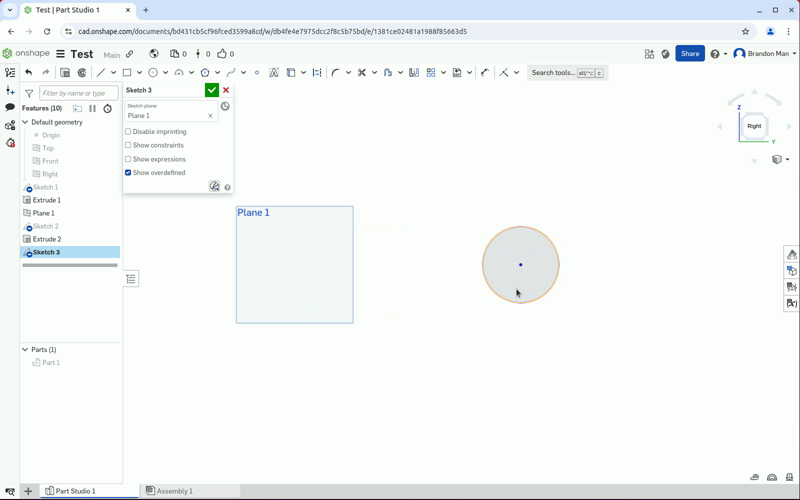
scroll(6)
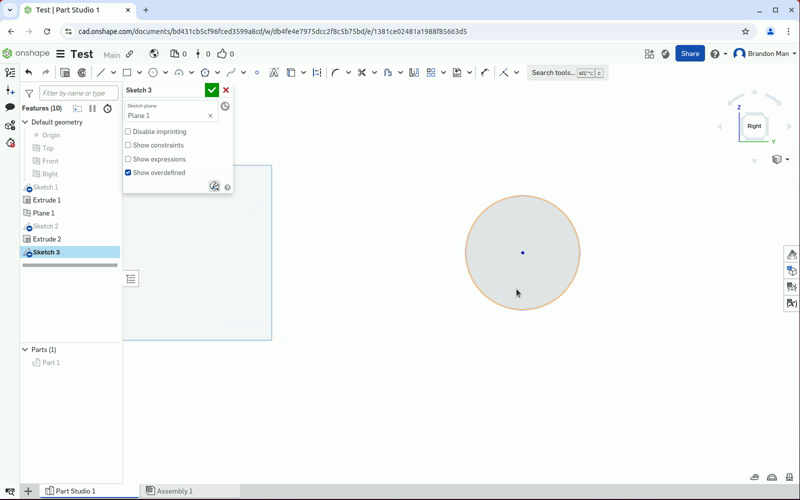
scroll(6)
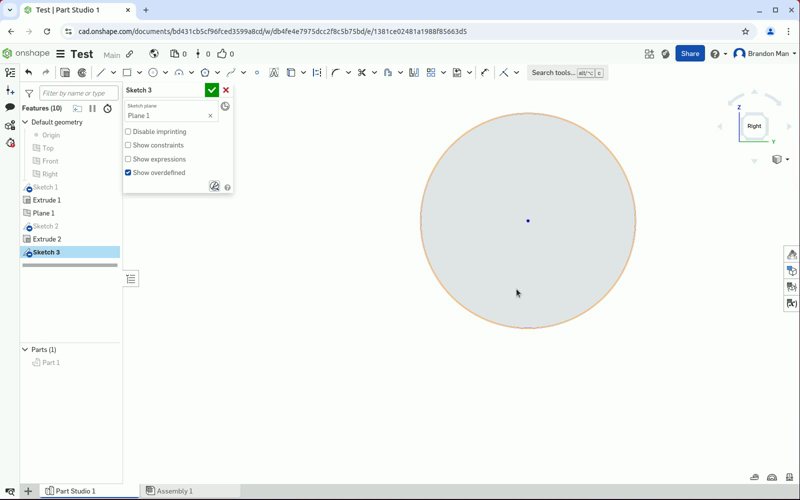
click(516, 288)
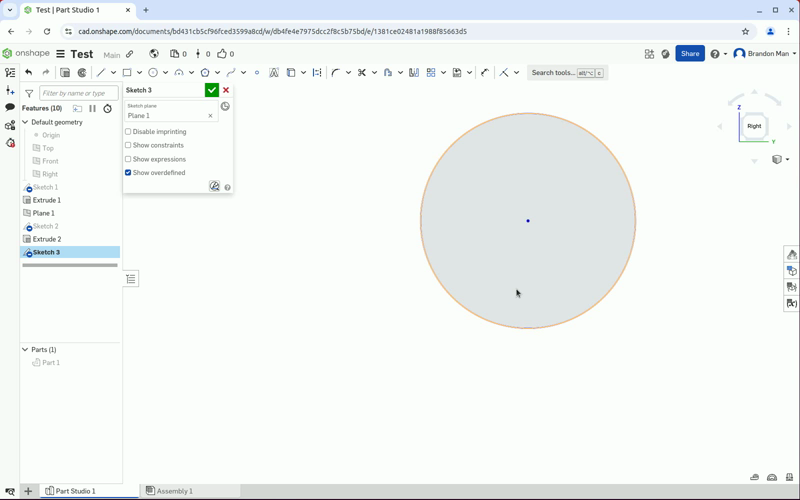
scroll(-6)
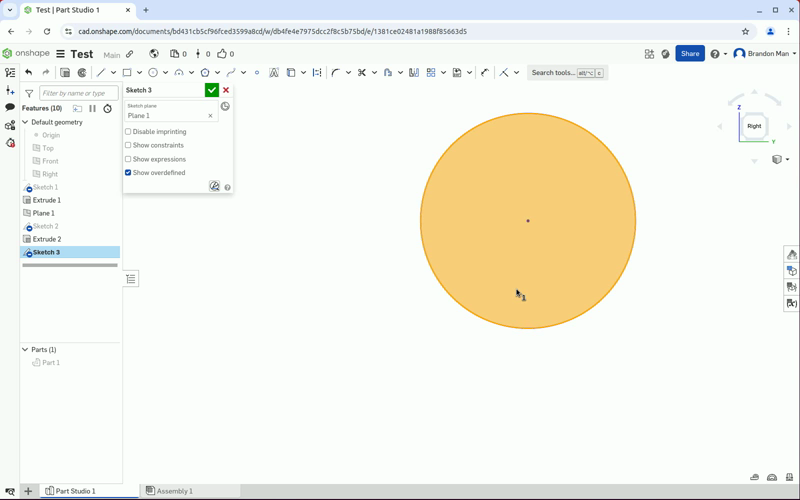
scroll(-6)
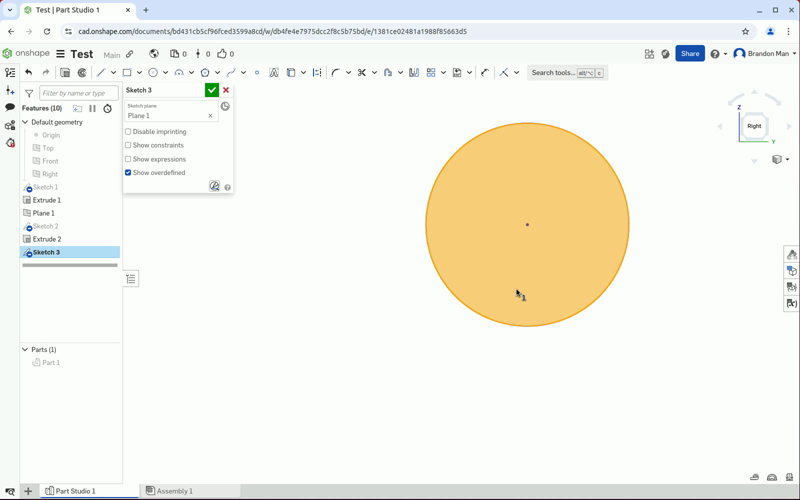
scroll(-6)
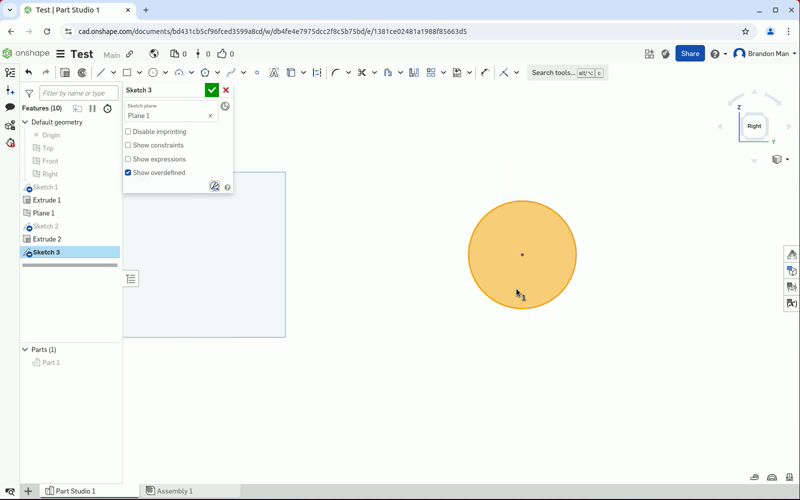
scroll(-6)
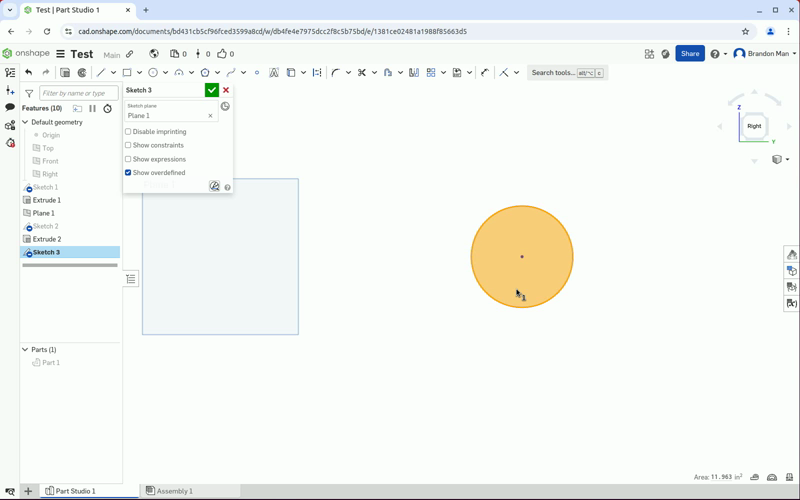
scroll(-6)
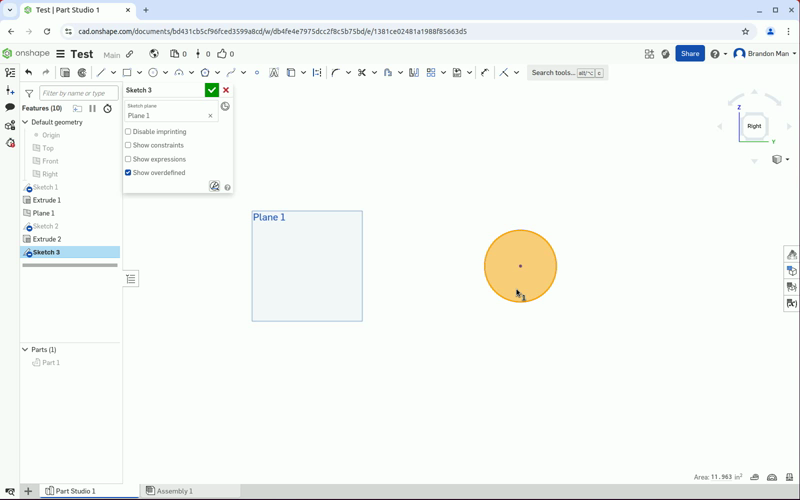
scroll(-6)
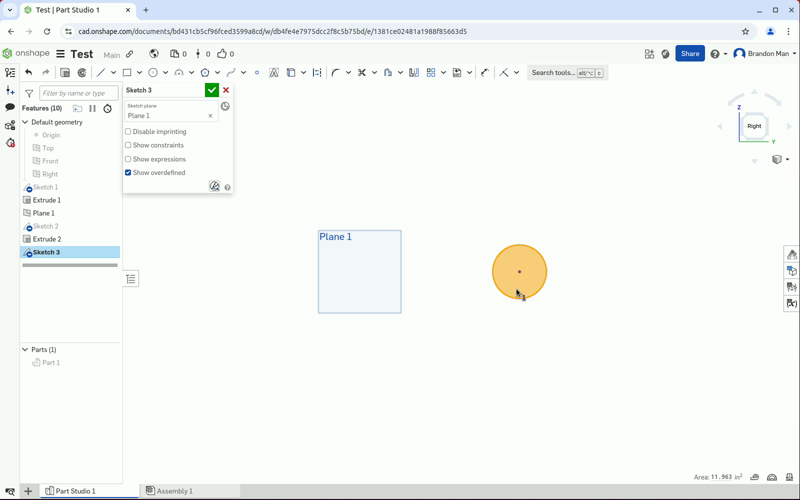
scroll(-6)
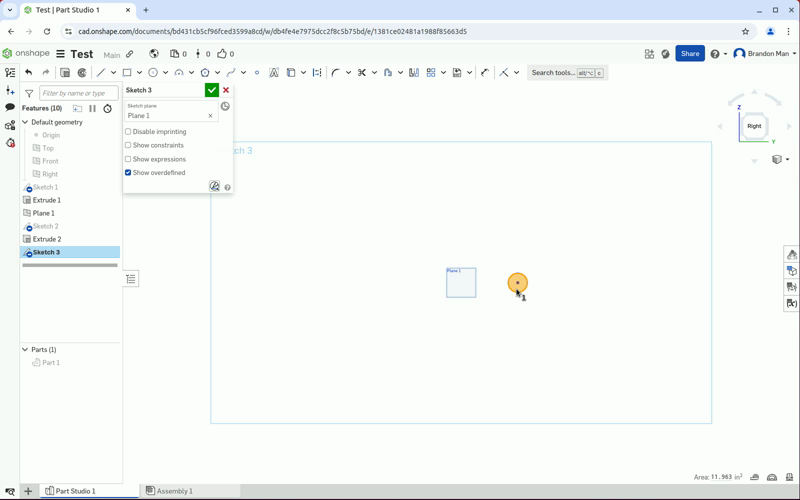
mouse_move(73, 352)
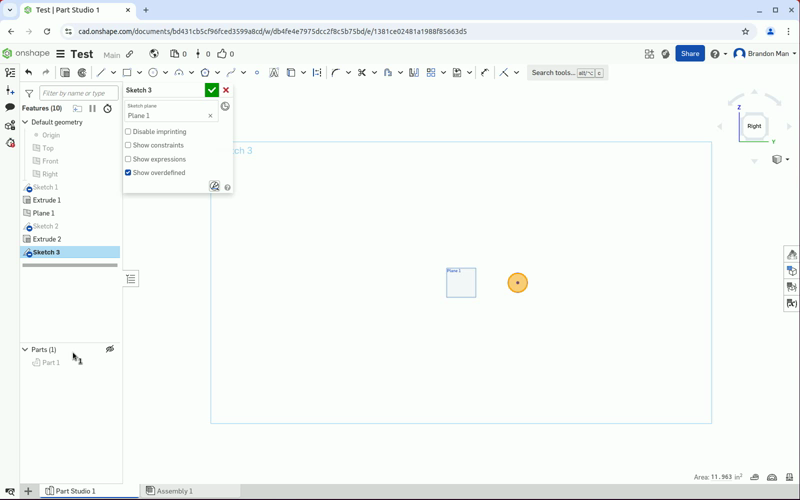
key(shift+y)
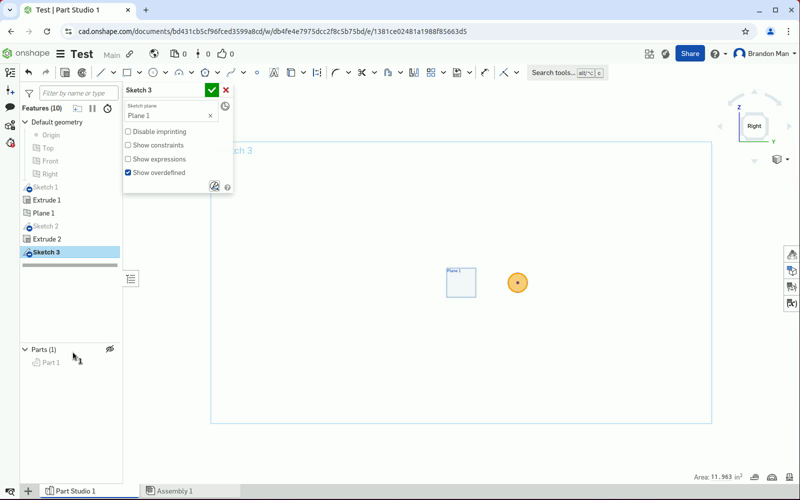
key(shift+e)
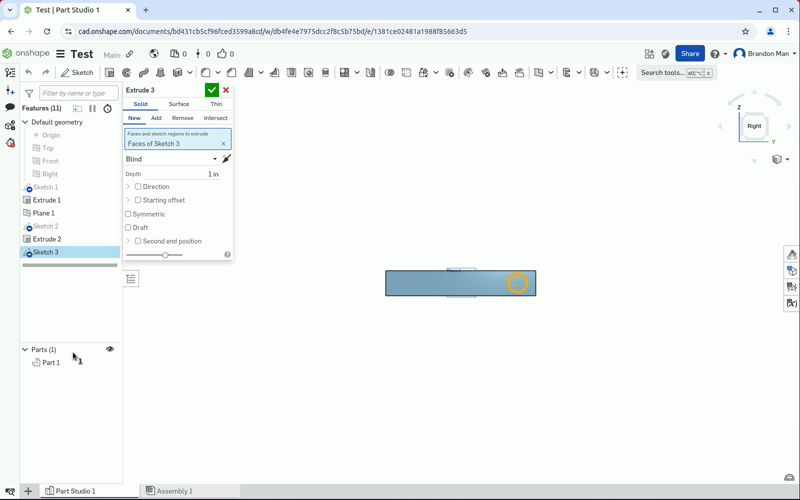
mouse_move(143, 106)
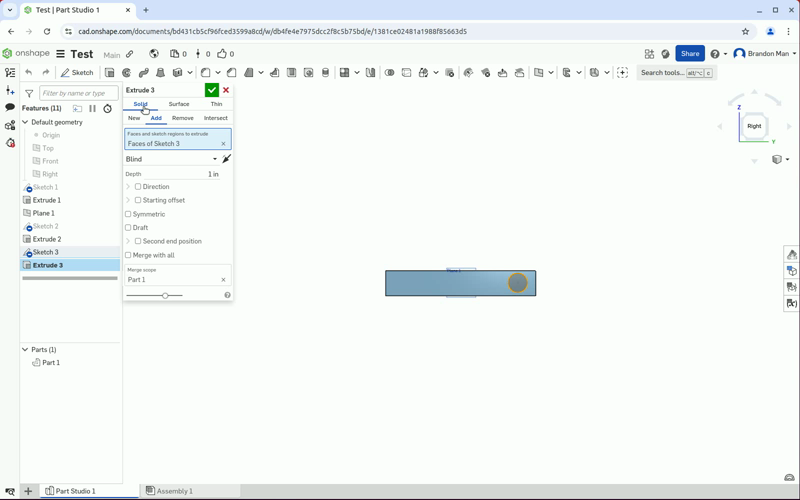
click(143, 106)
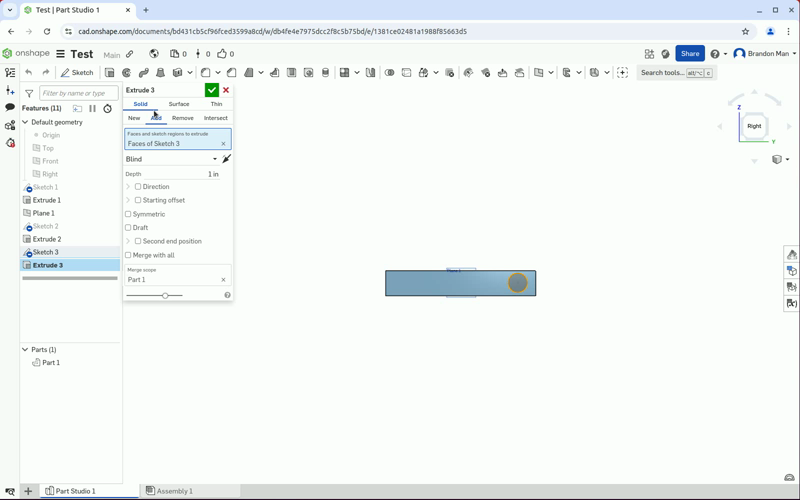
mouse_move(186, 120)
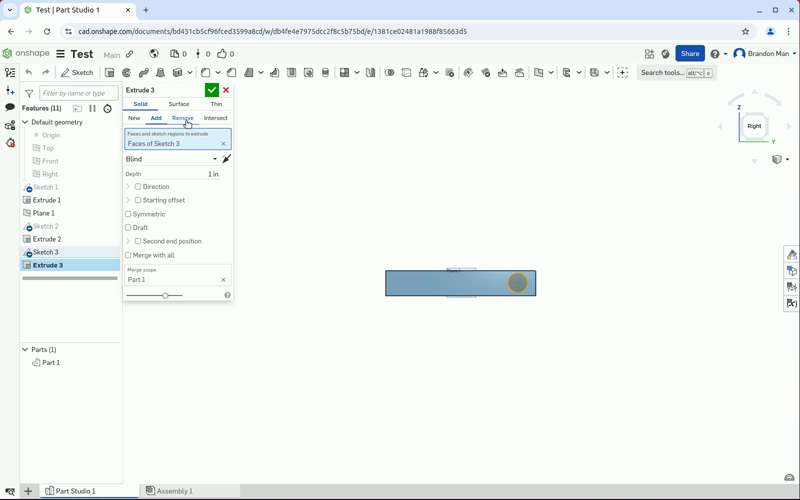
click(186, 120)
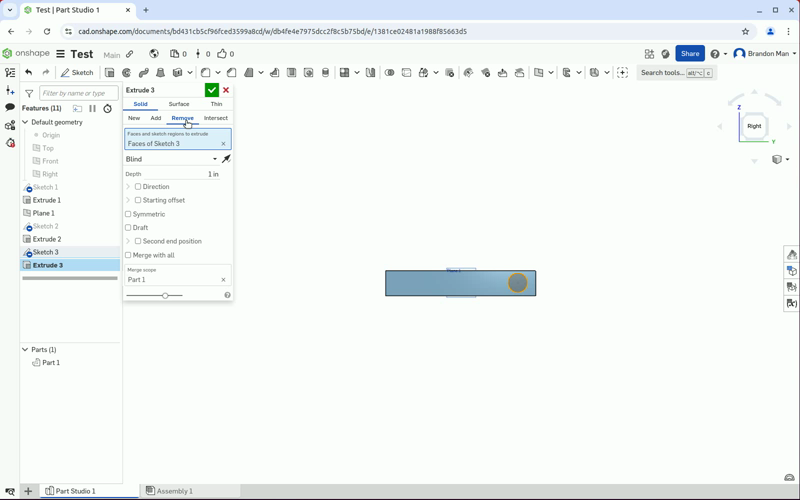
key(tab, 4)
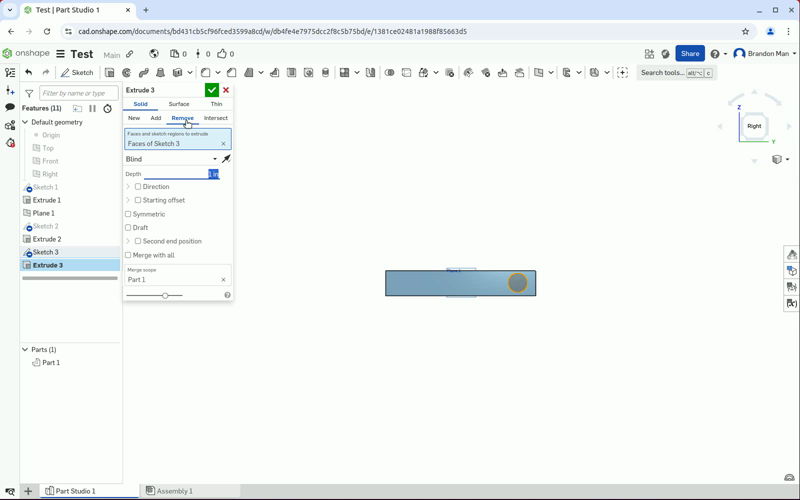
text(1.204)
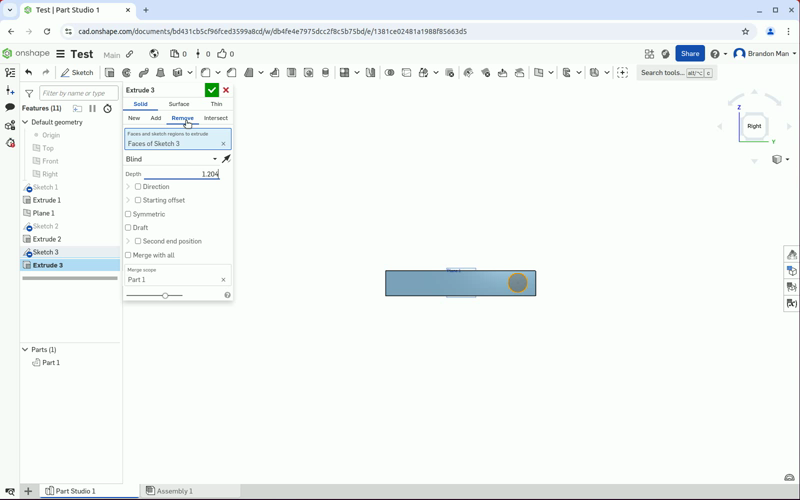
key(tab, 6)
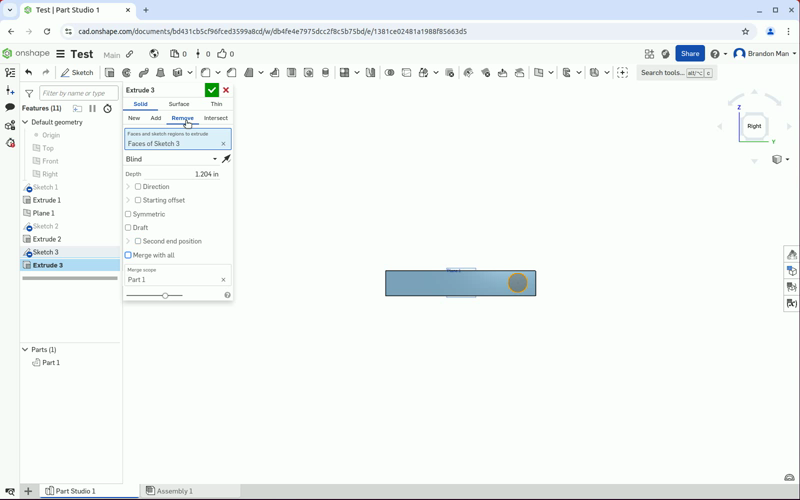
key(space)
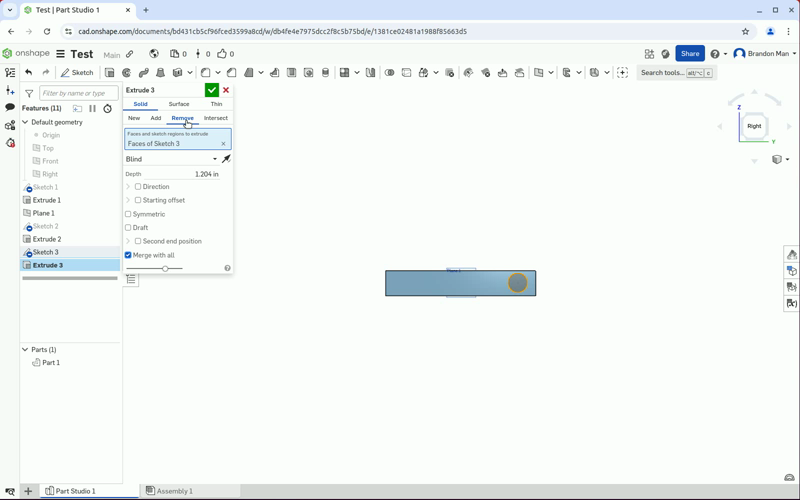
key(enter)
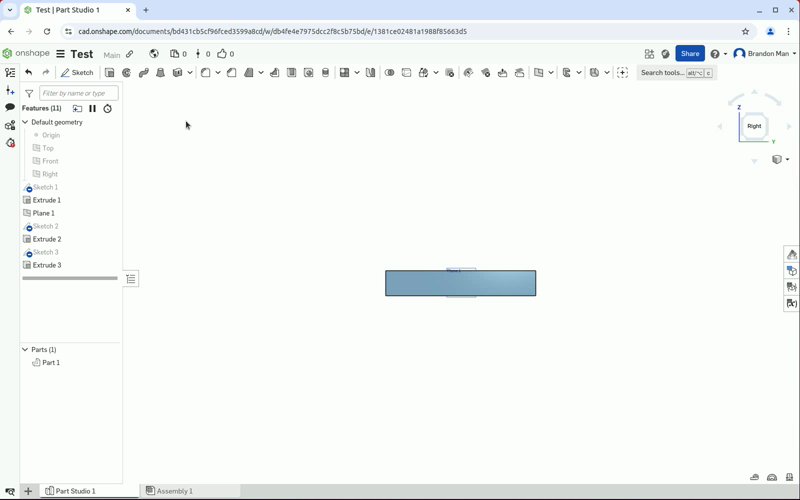
key(shift+h)
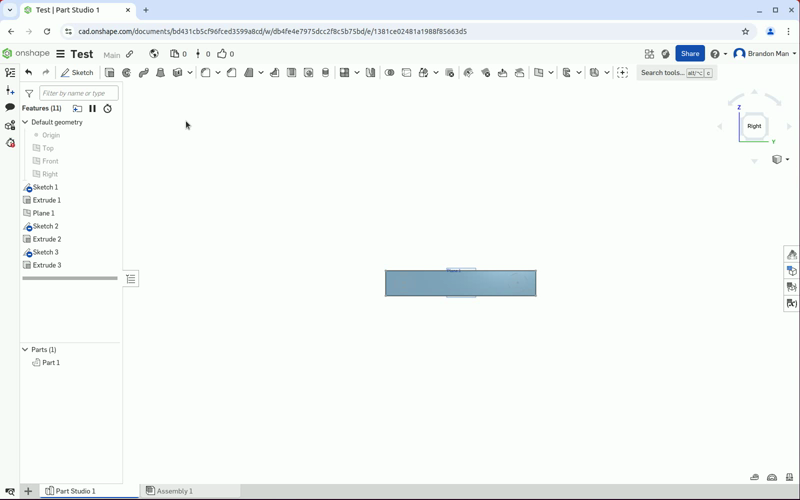
key(shift+h)
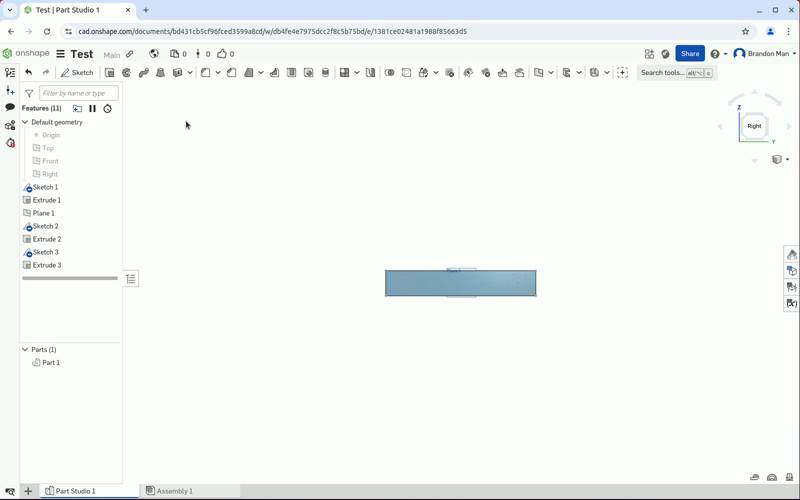
key(shift+7)
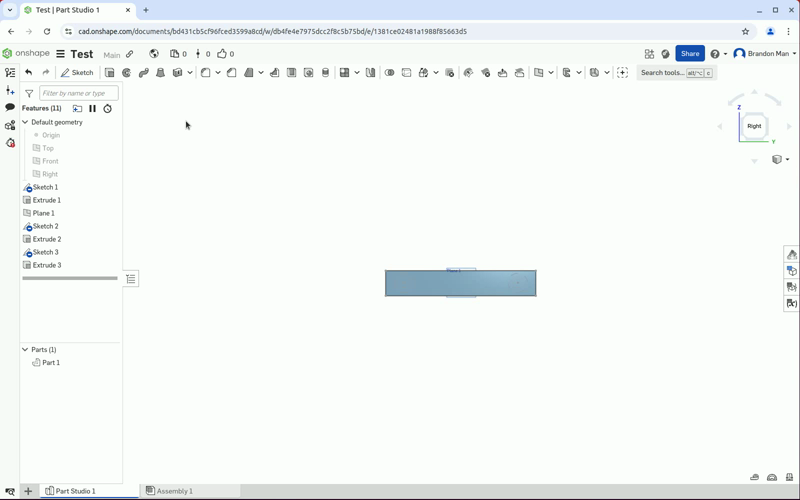
key(right, 2)
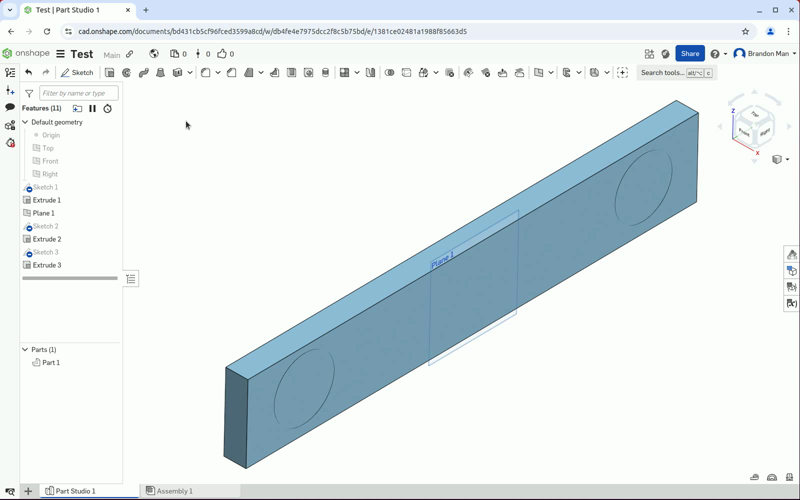
key(down, 2)
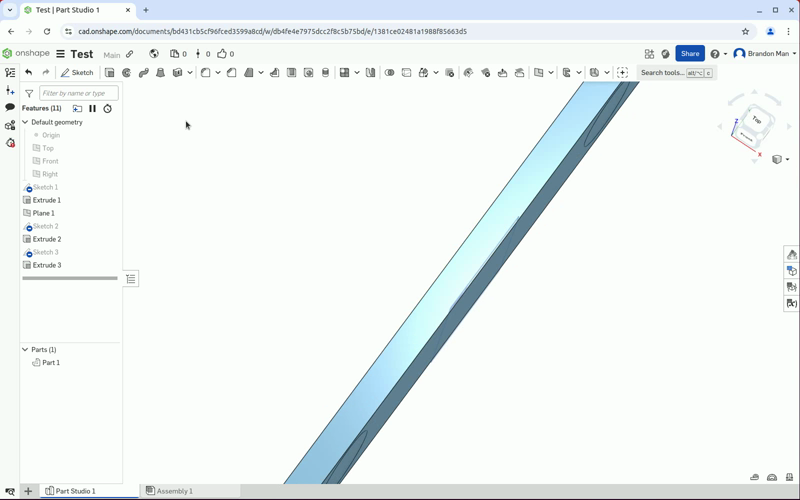
key(up, 2)
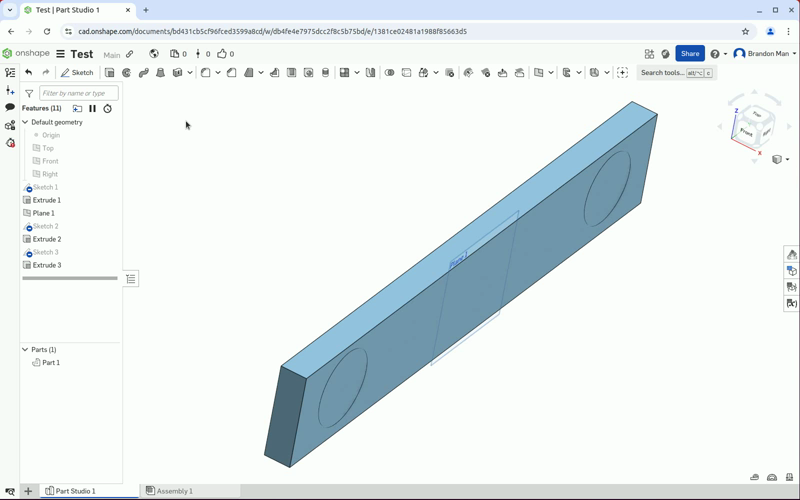
key(left, 2)
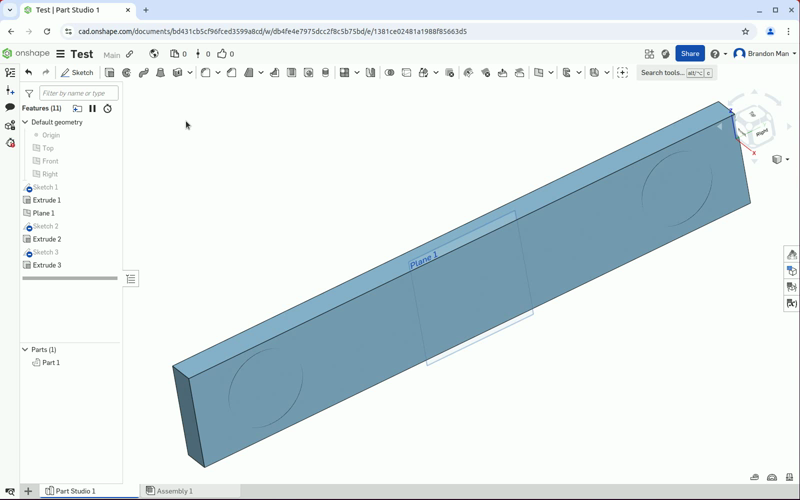
mouse_move(73, 189)
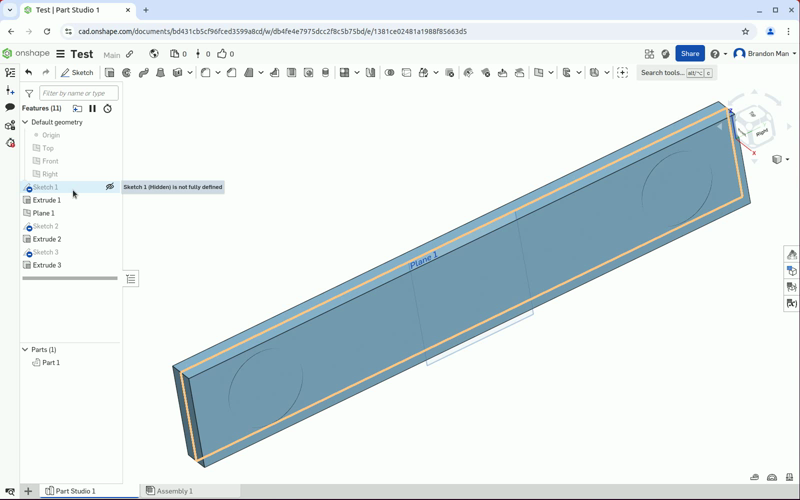
click(73, 189)